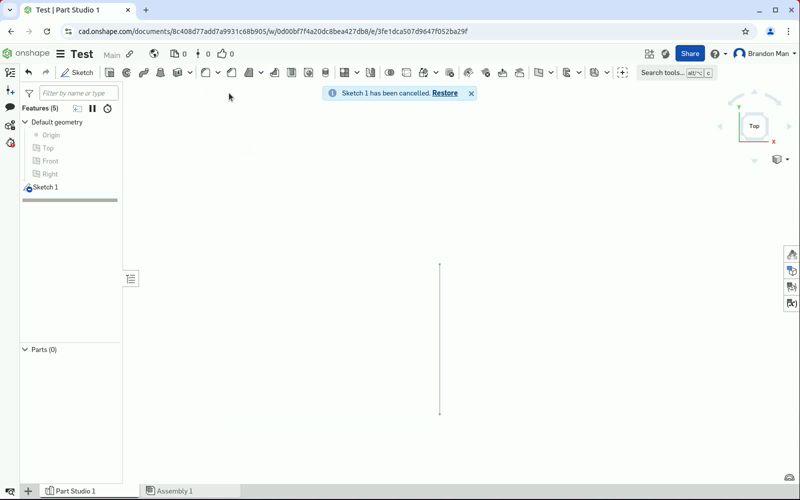
key(shift+h)
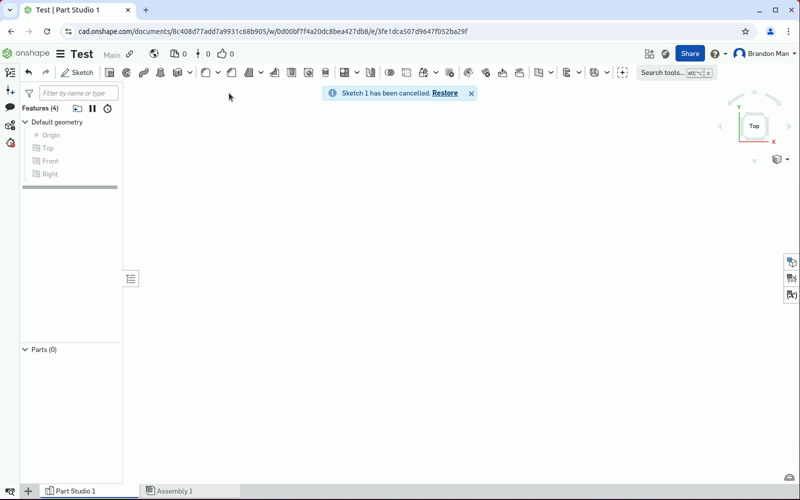
mouse_move(73, 352)
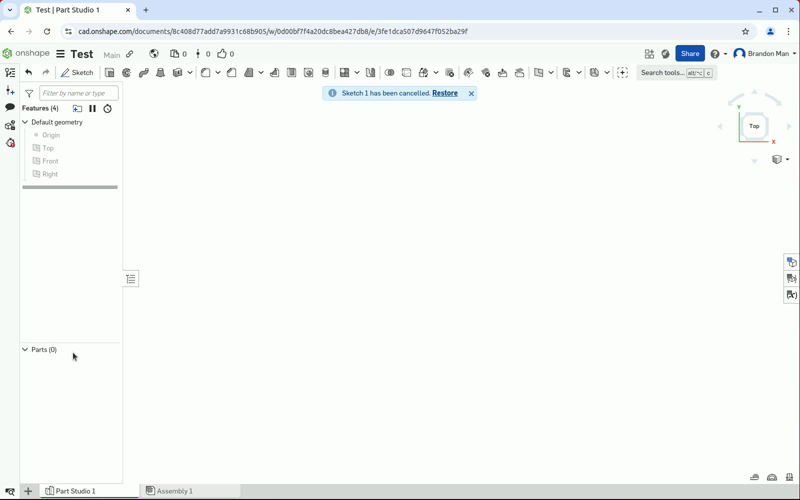
key(y)
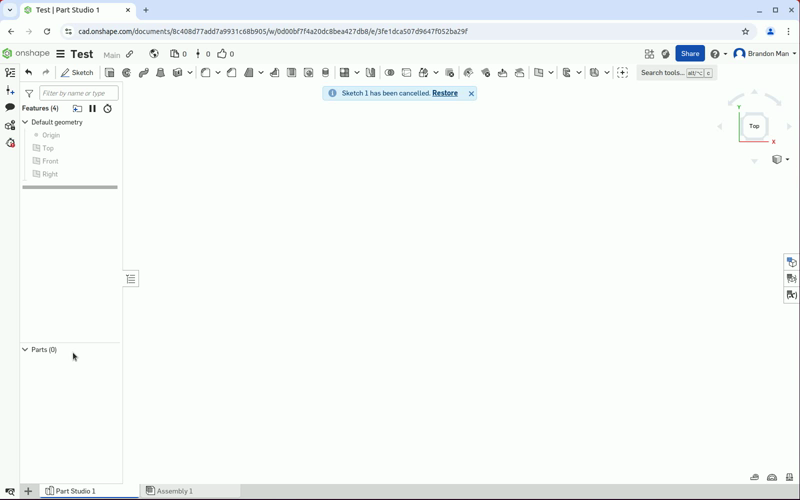
key(shift+p)
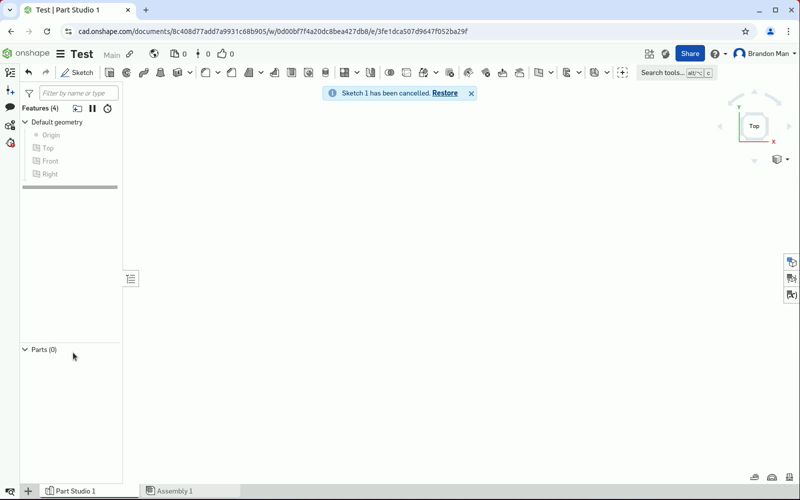
key(space)
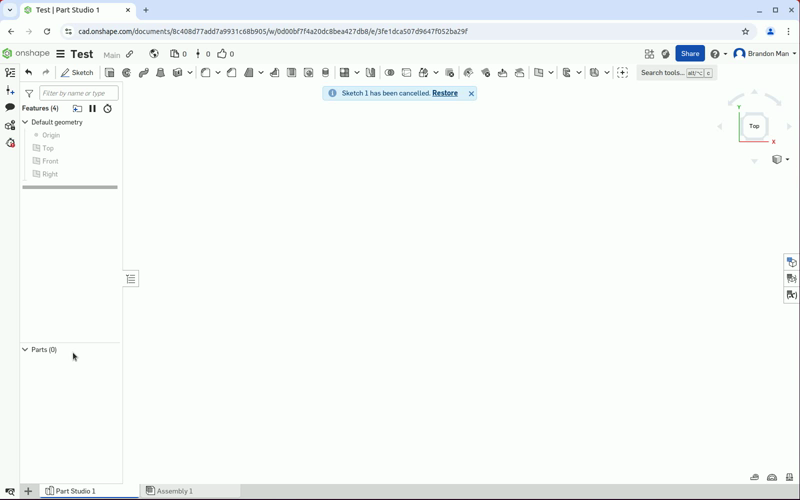
key_down(shift)
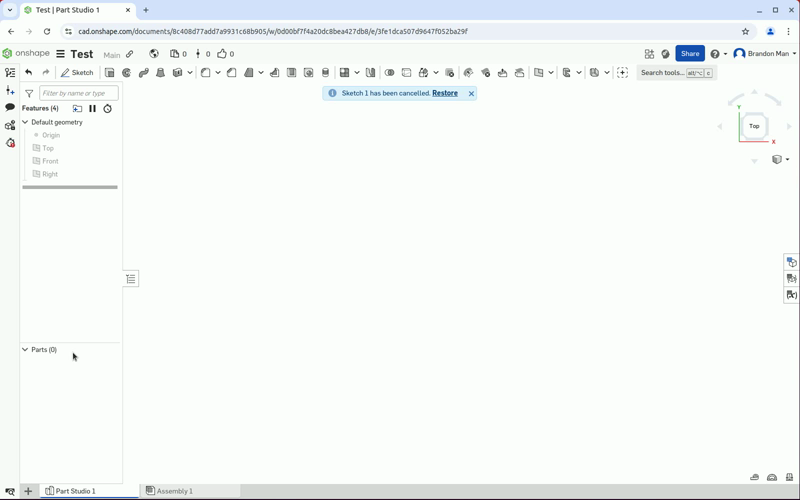
key(up)
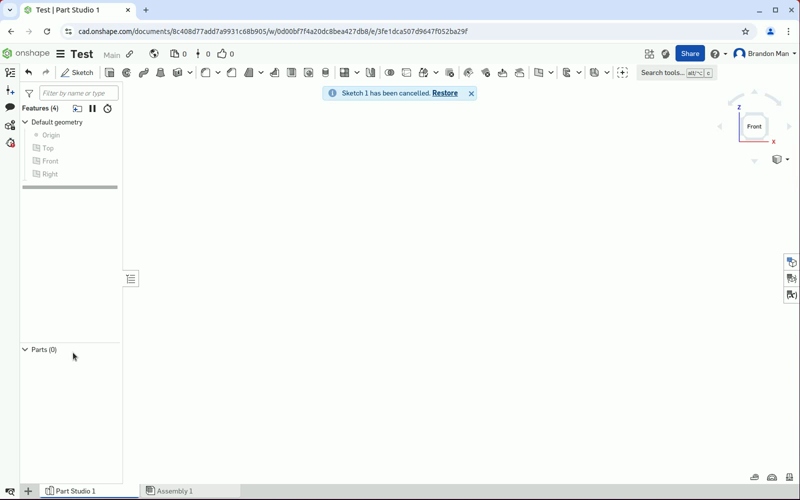
key_up(shift)
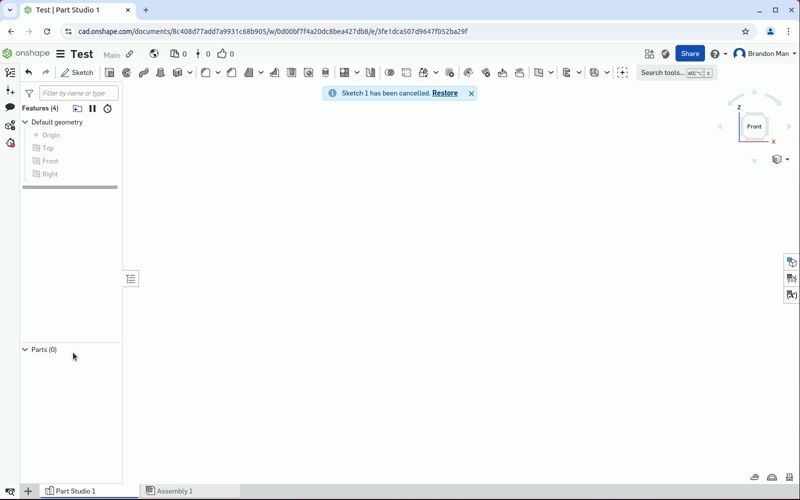
key(space)
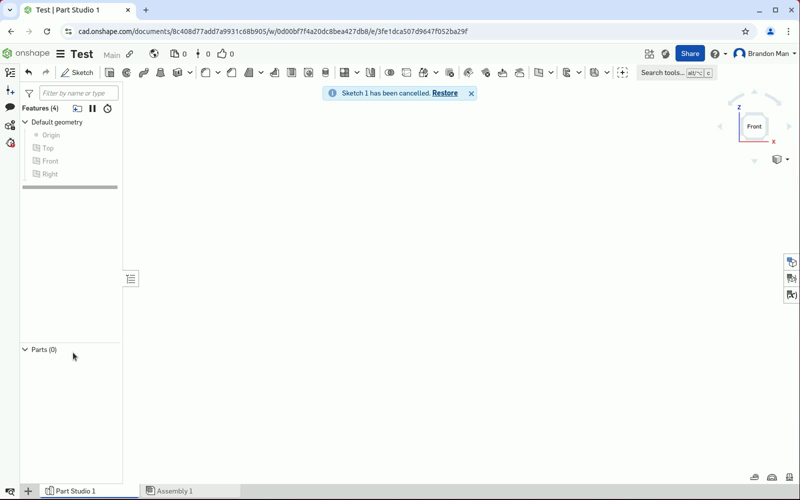
key_down(shift)
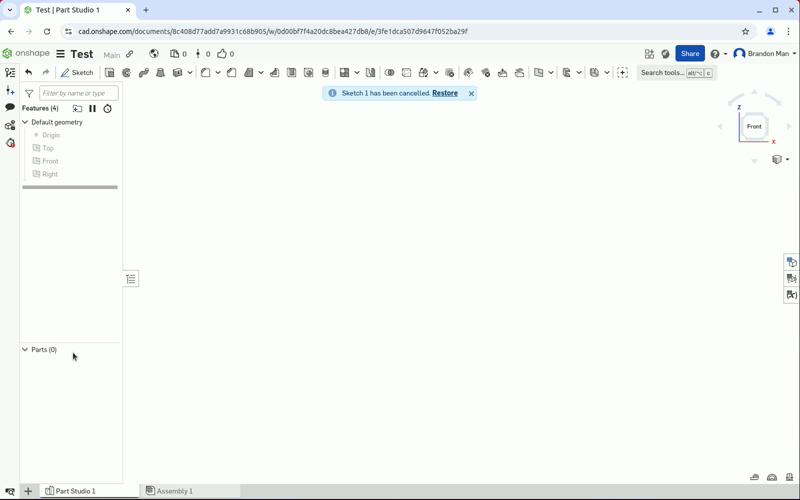
key(left)
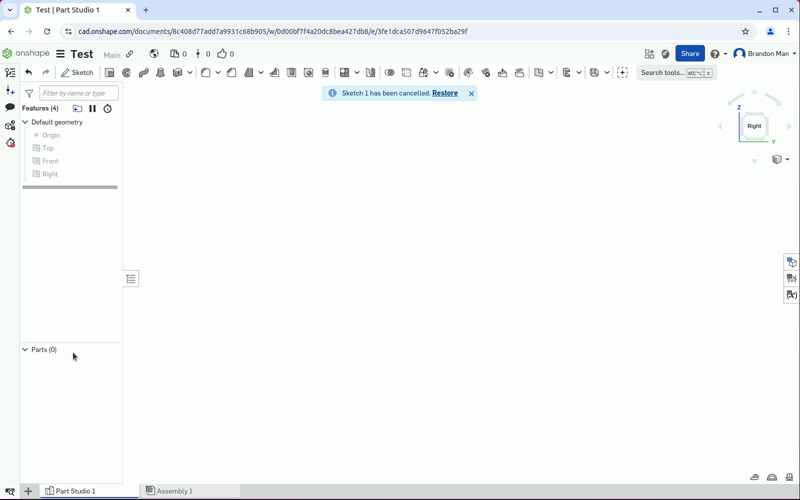
key_up(shift)
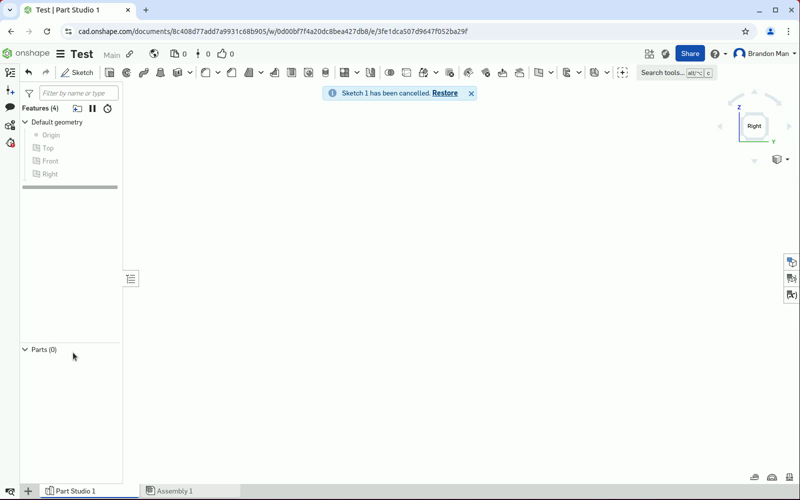
mouse_move(73, 352)
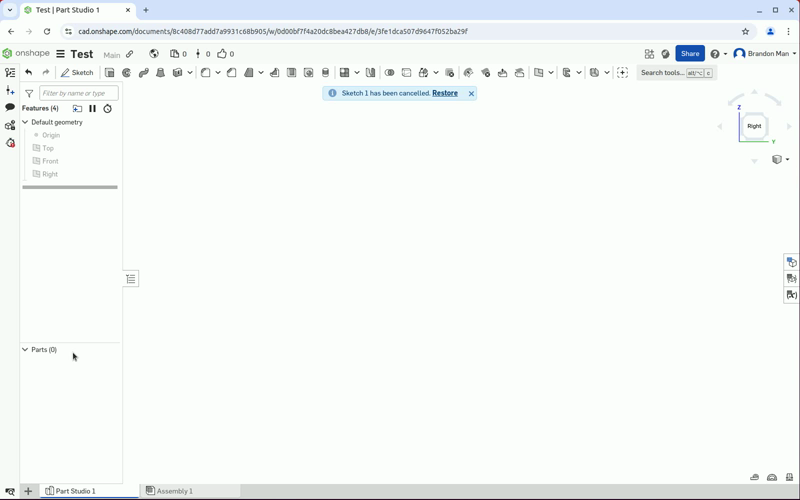
key(shift+y)
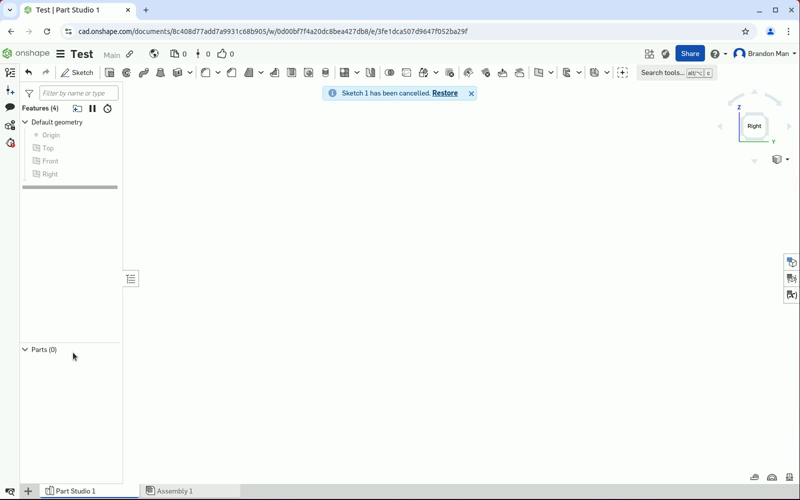
key(shift+s)
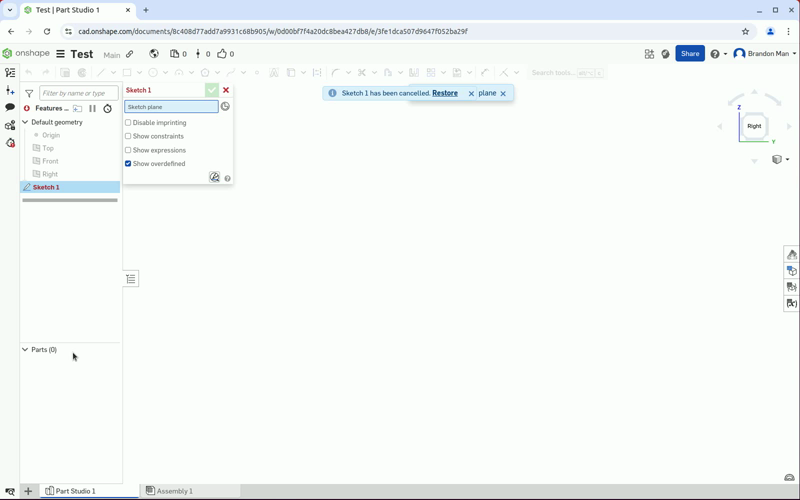
mouse_move(73, 176)
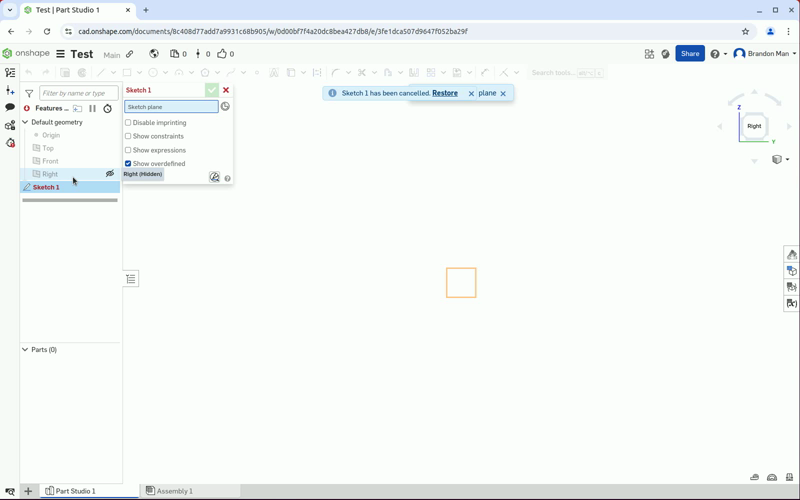
click(73, 176)
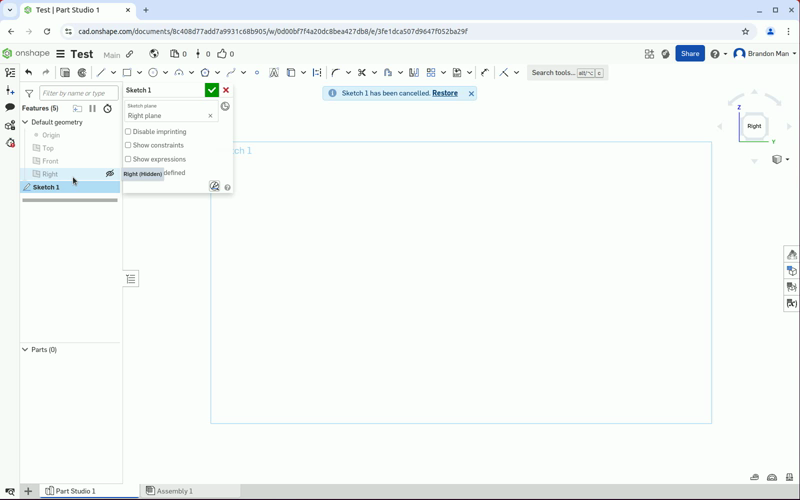
mouse_move(73, 352)
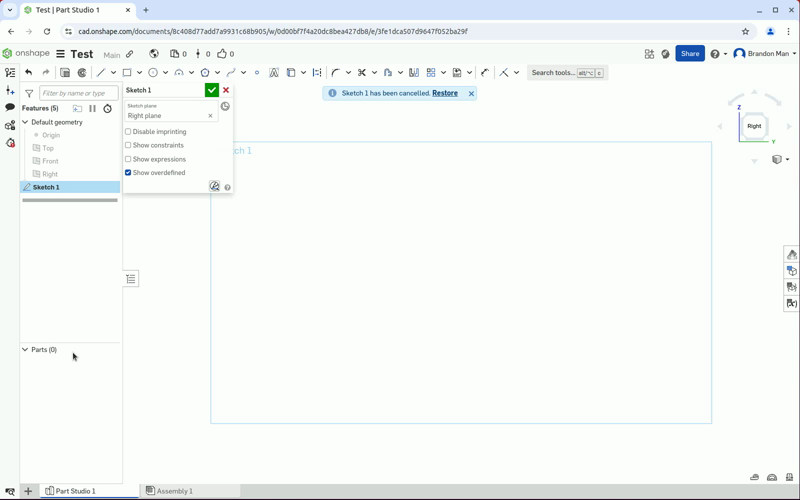
key(y)
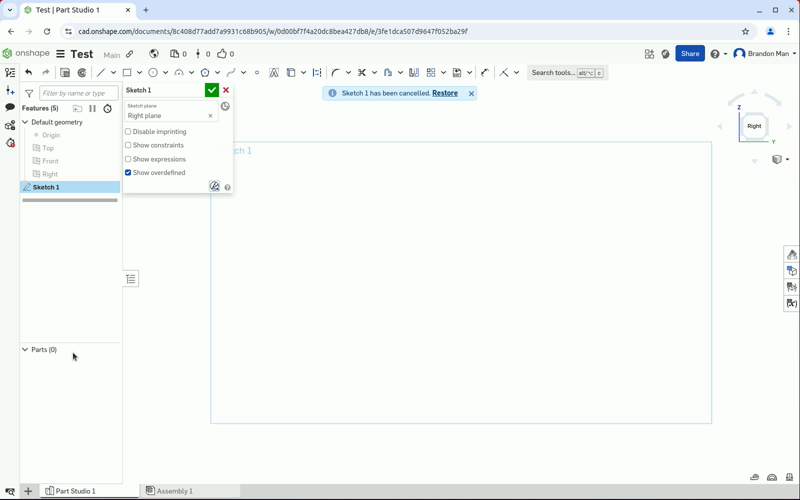
key(l)
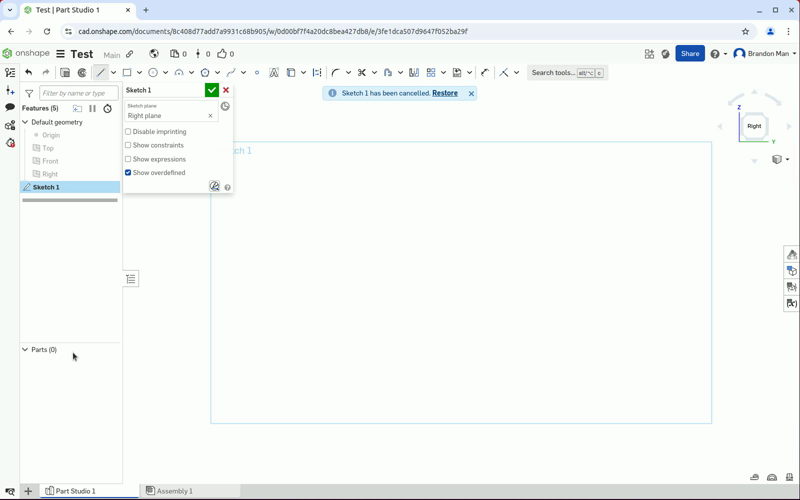
key_down(shift)
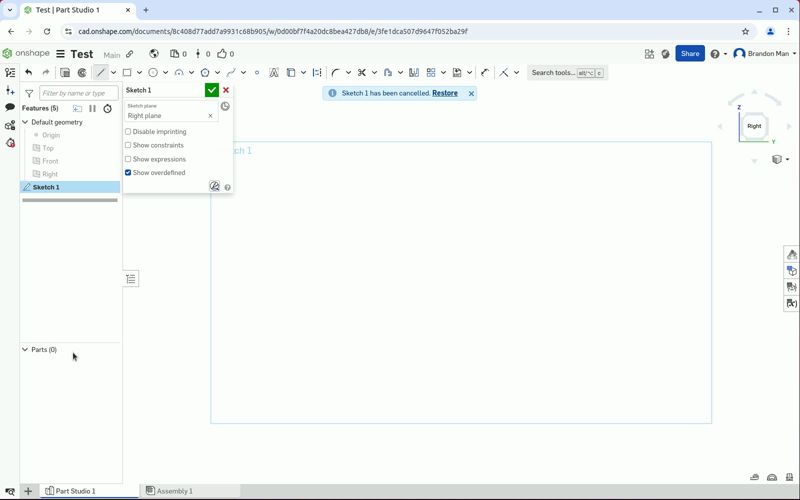
mouse_move(460, 282)
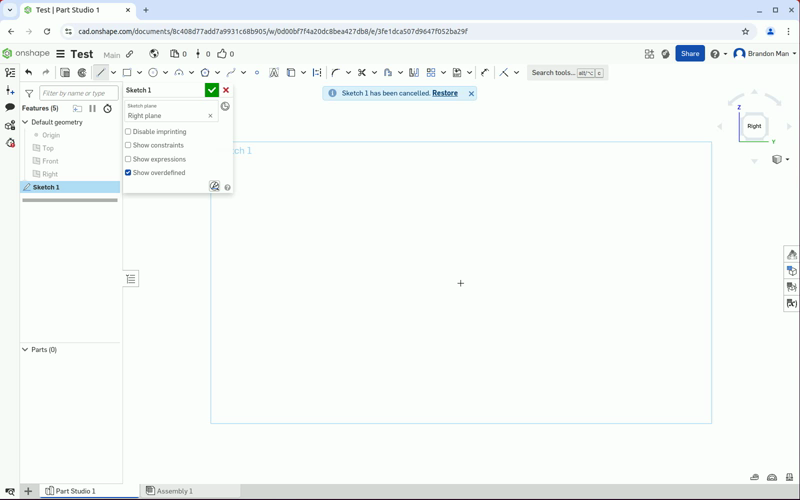
click(460, 282)
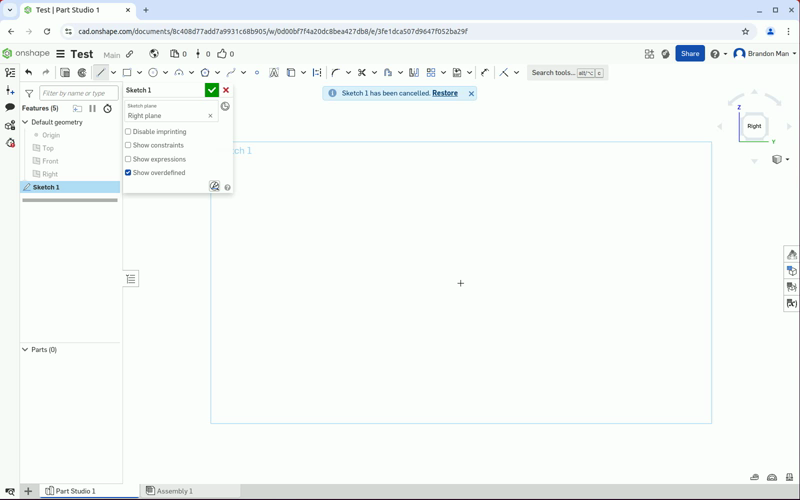
key_up(shift)
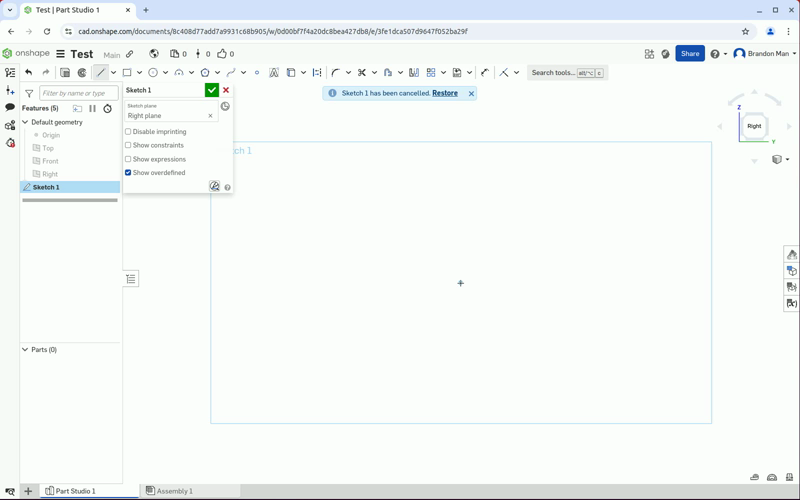
key_down(shift)
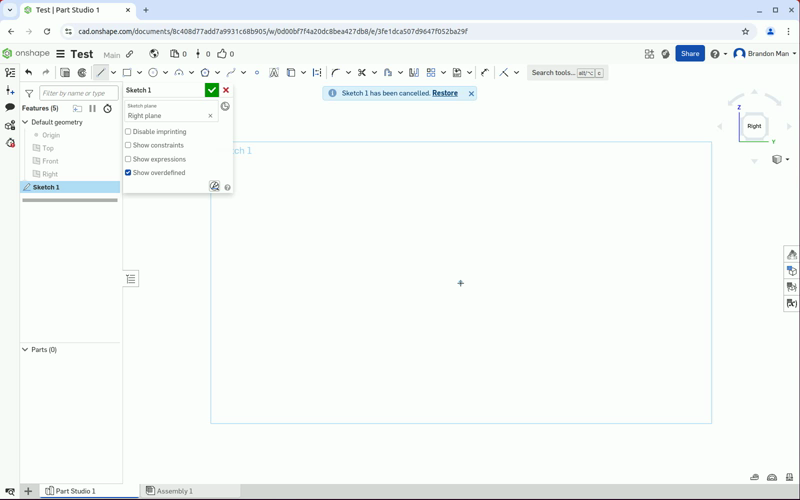
mouse_move(573, 282)
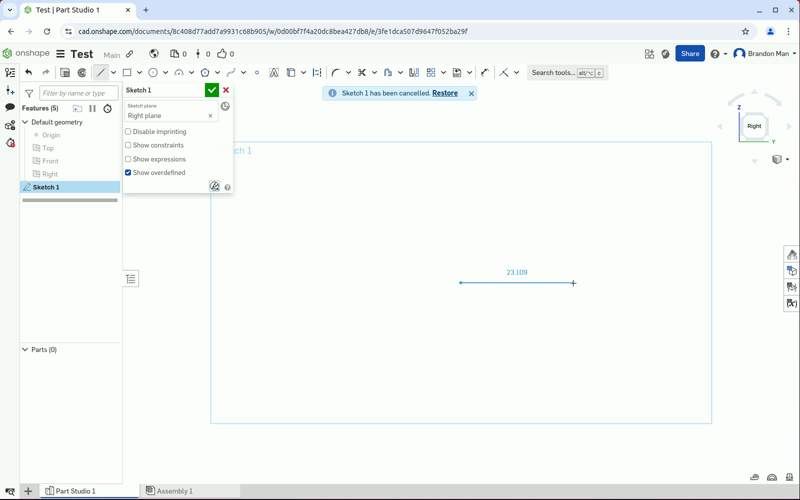
click(573, 282)
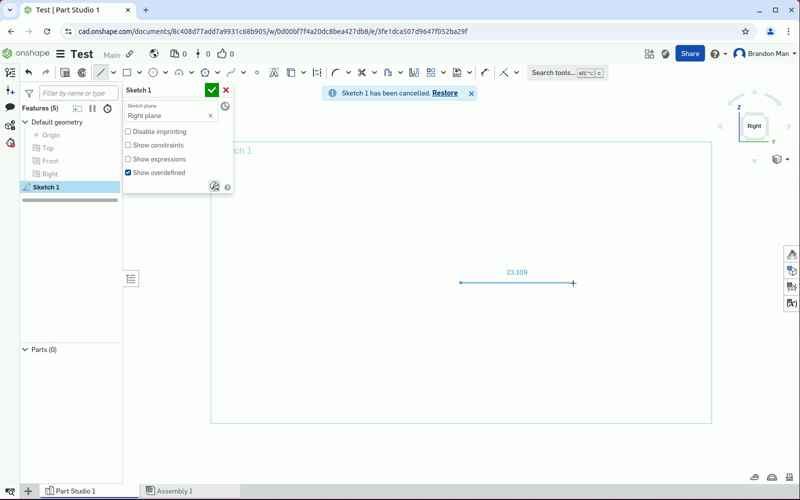
key_up(shift)
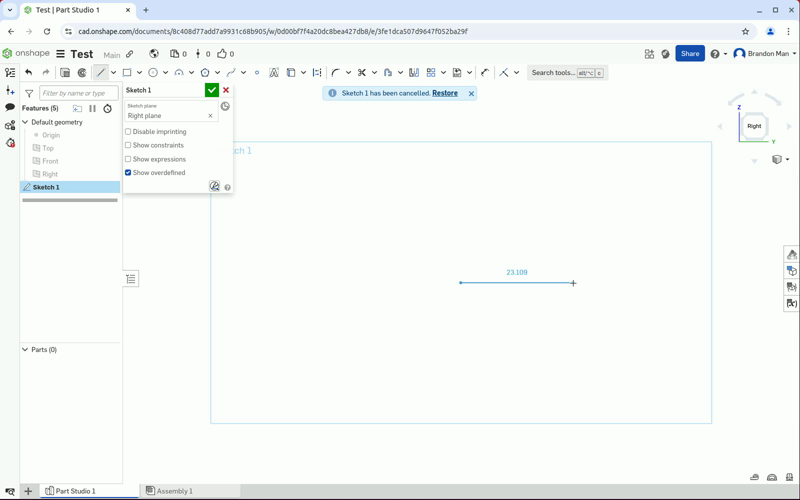
key_down(shift)
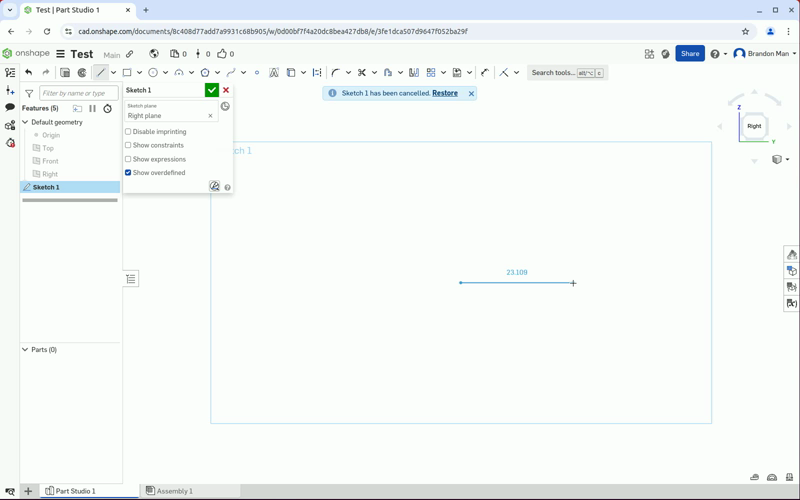
mouse_move(589, 282)
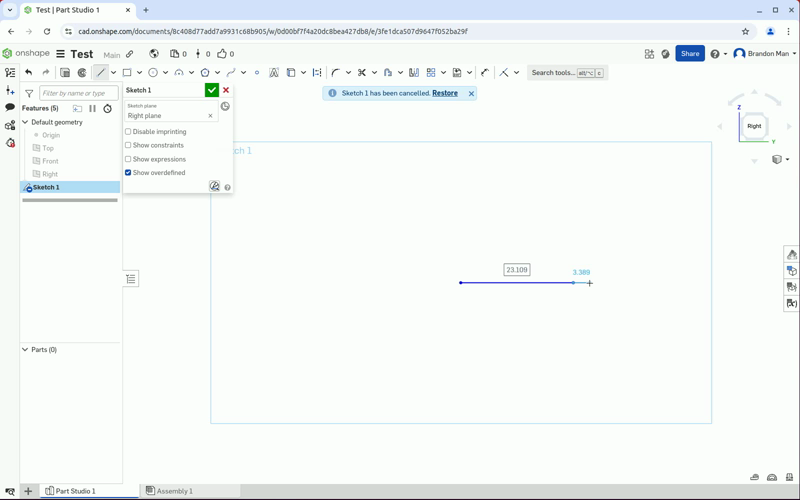
mouse_move(573, 256)
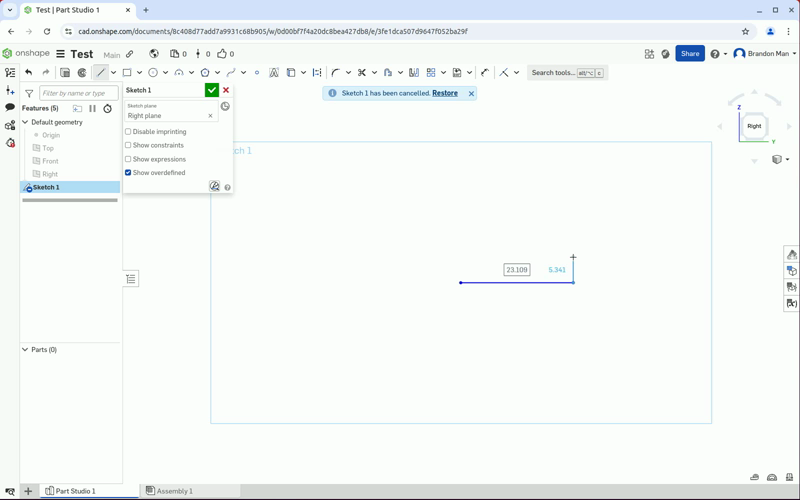
click(573, 256)
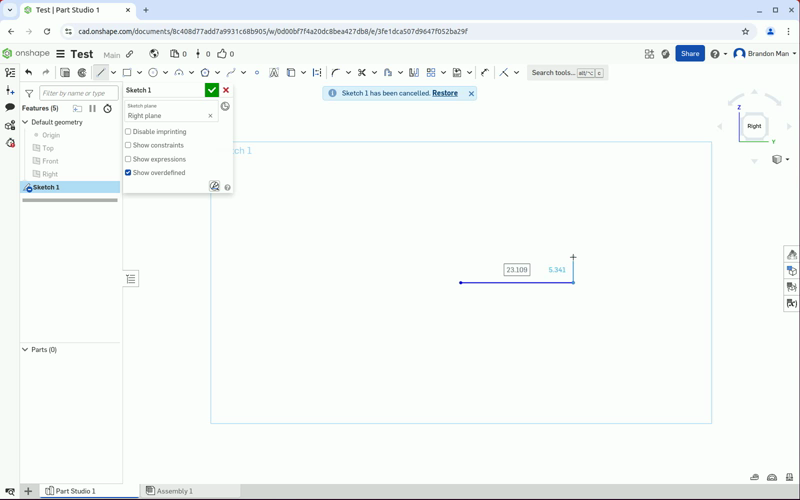
key_up(shift)
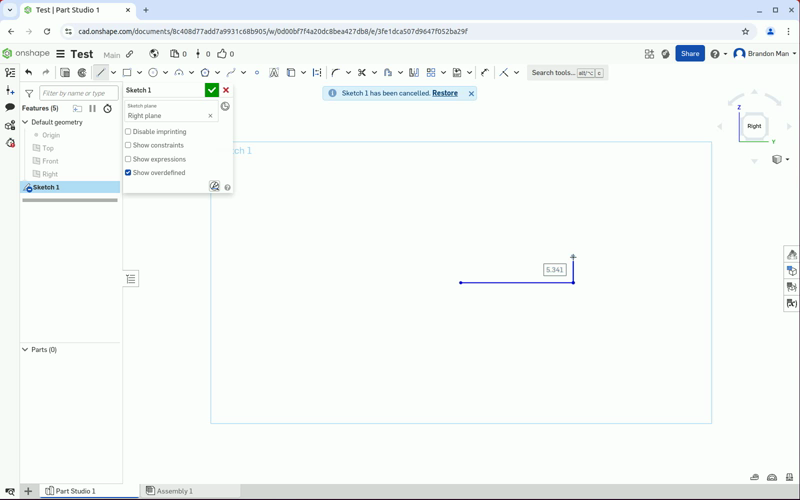
key_down(shift)
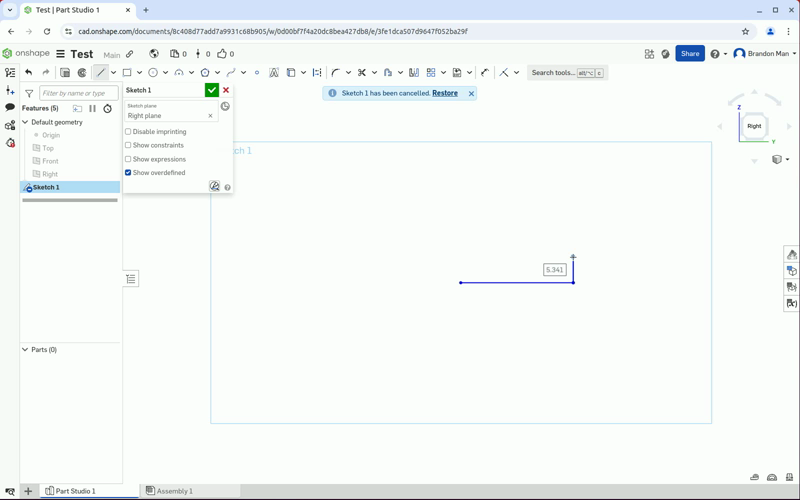
mouse_move(460, 256)
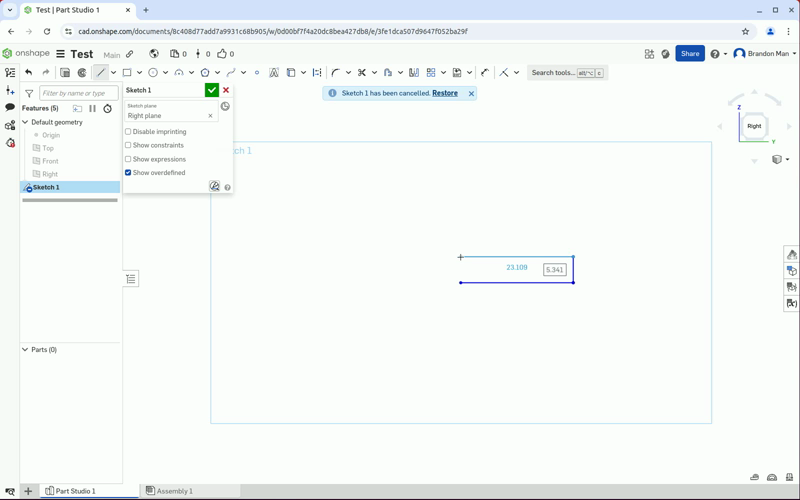
click(460, 256)
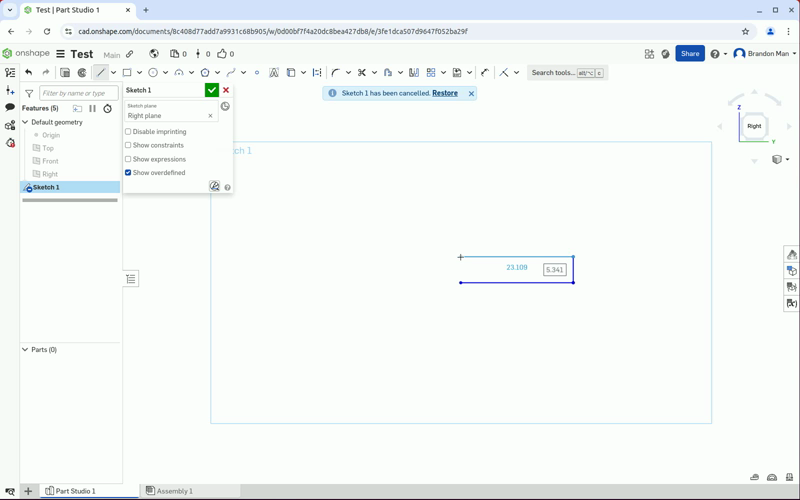
key_up(shift)
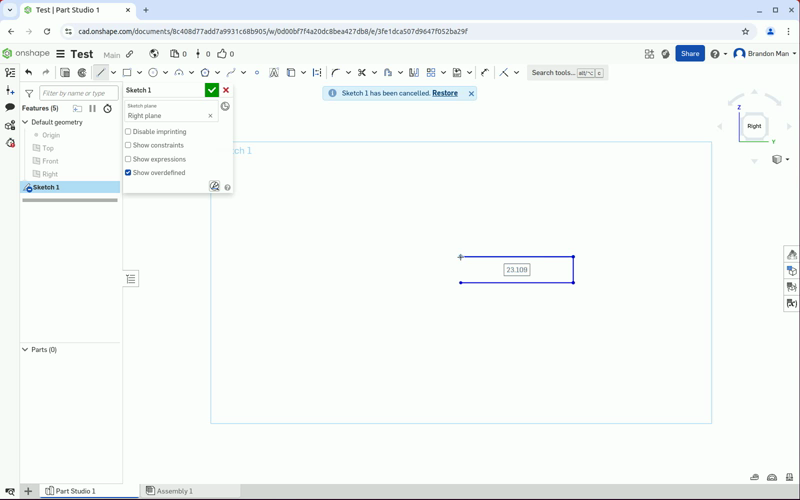
mouse_move(490, 256)
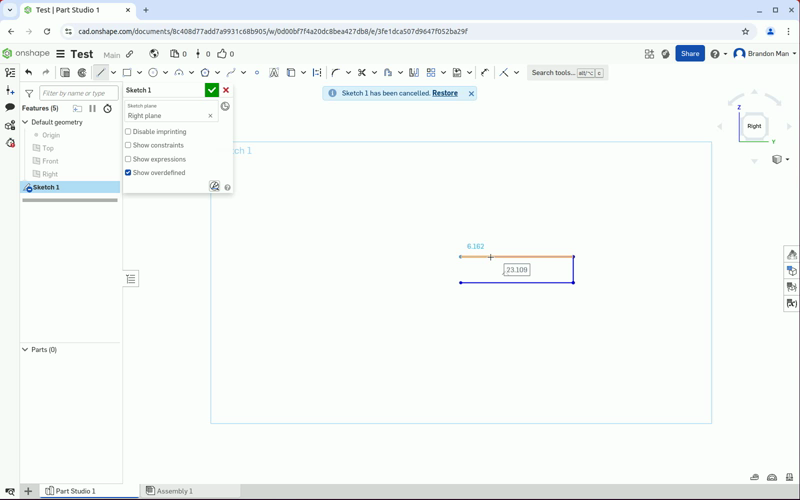
key_down(shift)
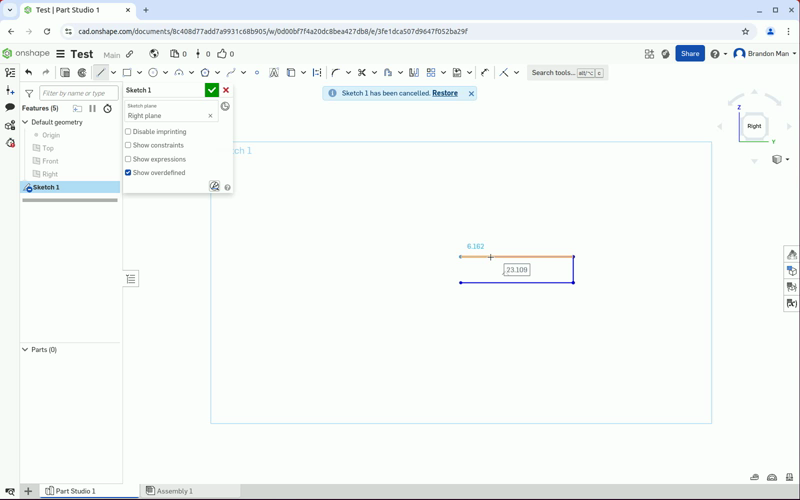
mouse_move(460, 282)
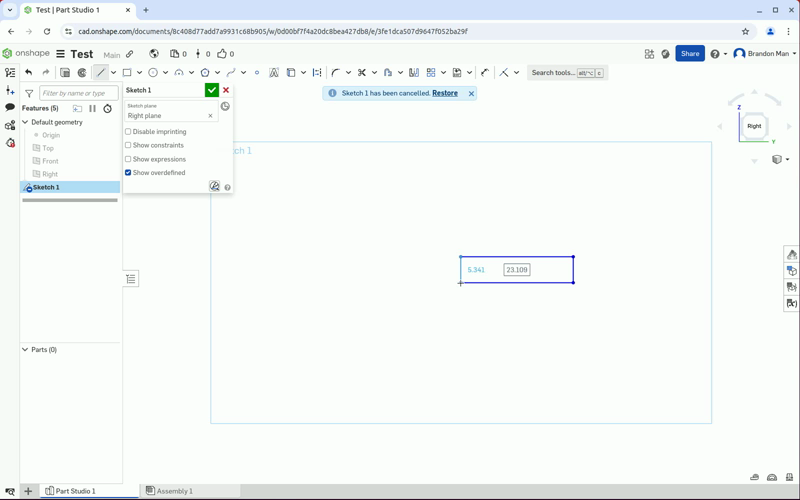
key_up(shift)
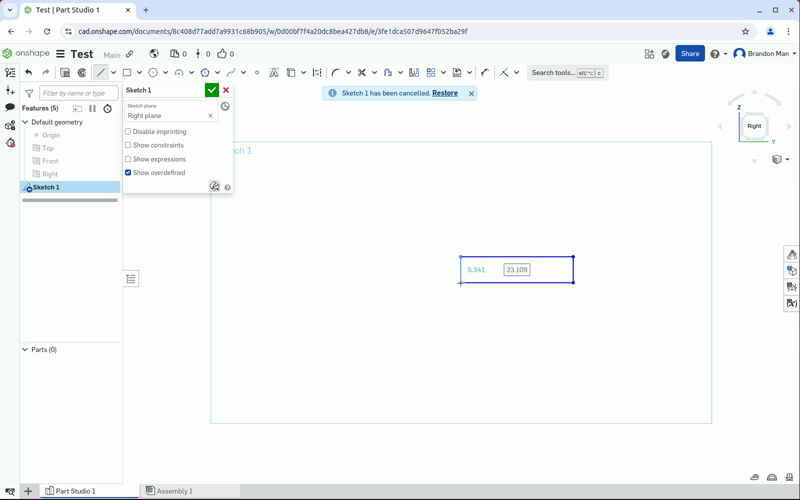
click(460, 282)
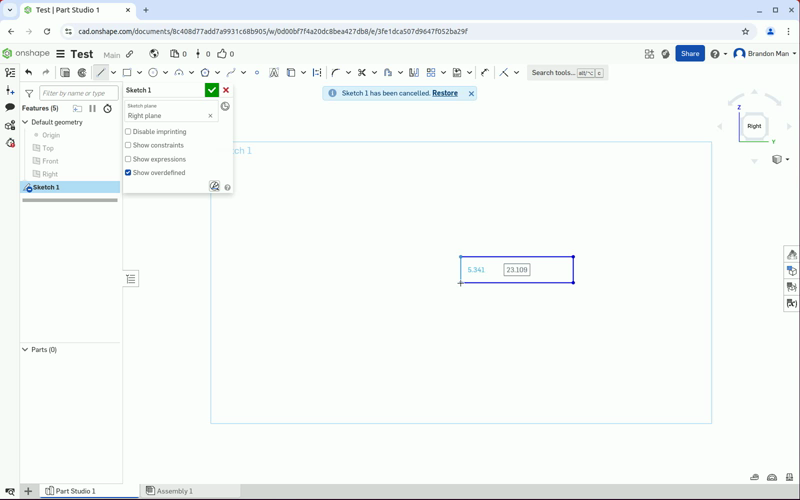
key(esc)
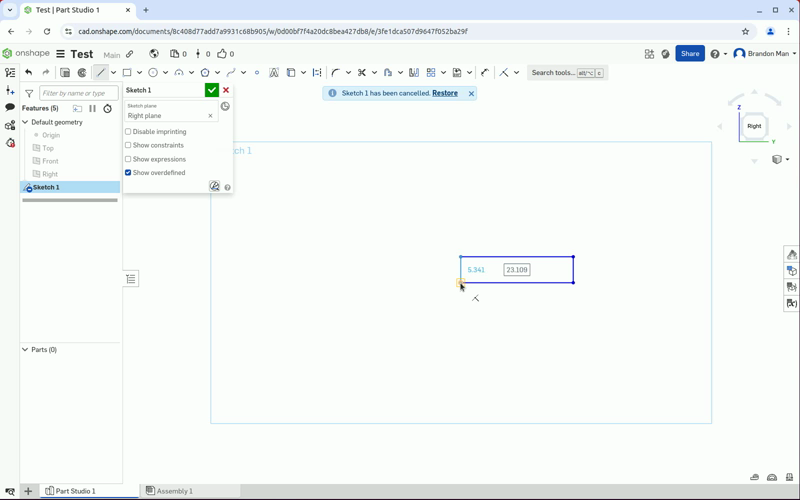
mouse_move(547, 271)
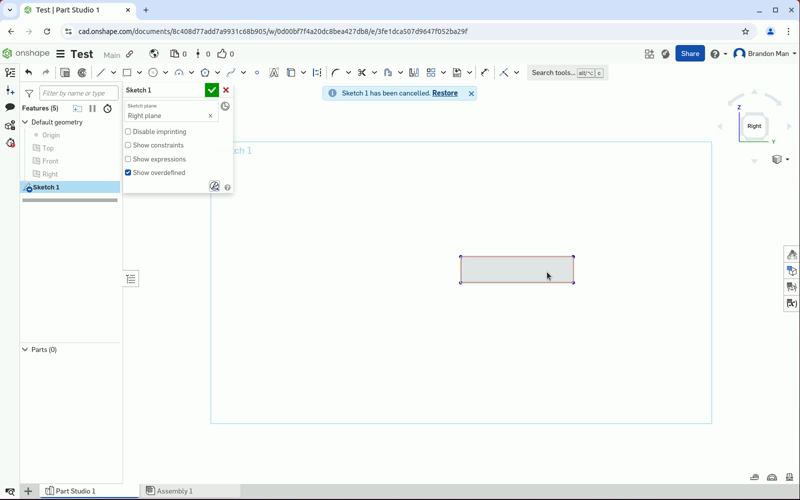
click(547, 271)
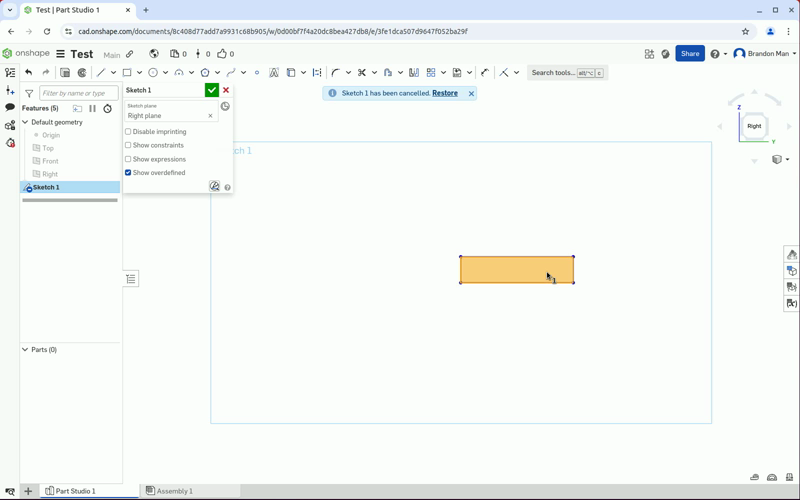
mouse_move(73, 352)
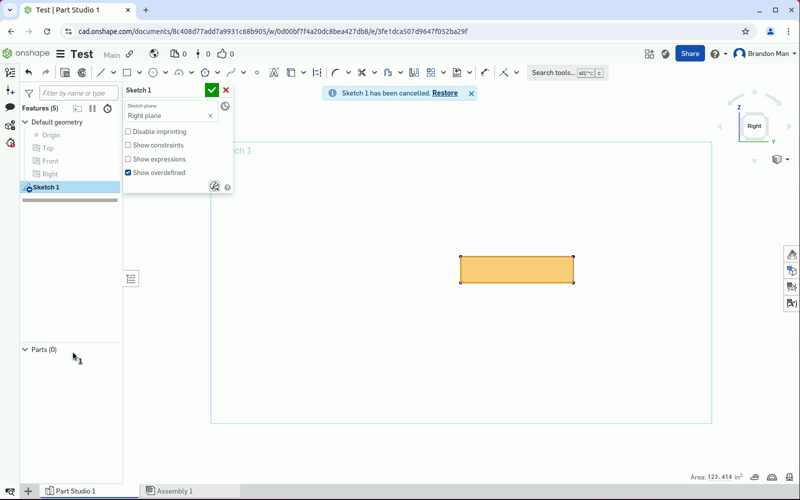
key(shift+y)
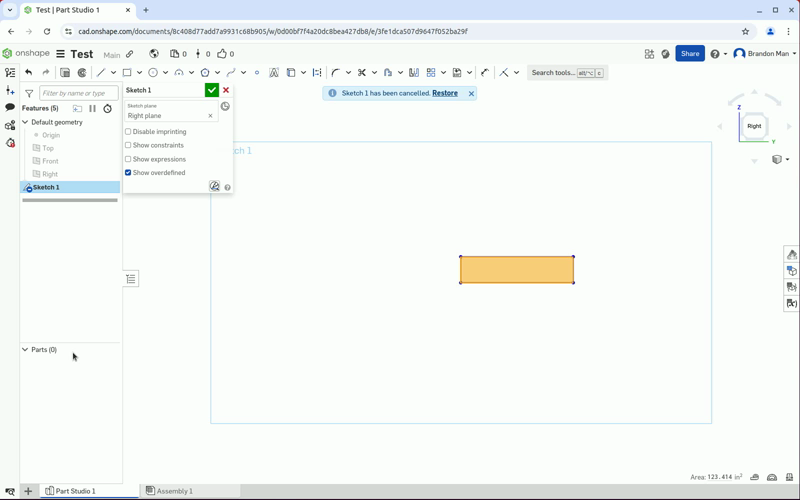
key(shift+e)
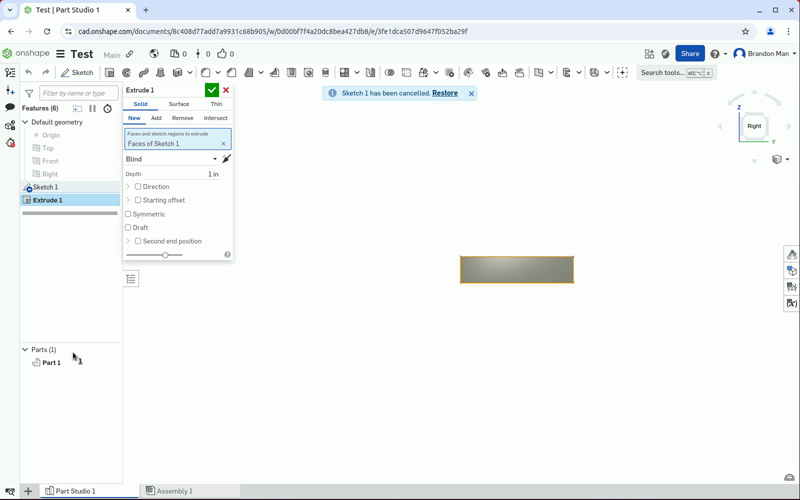
mouse_move(143, 106)
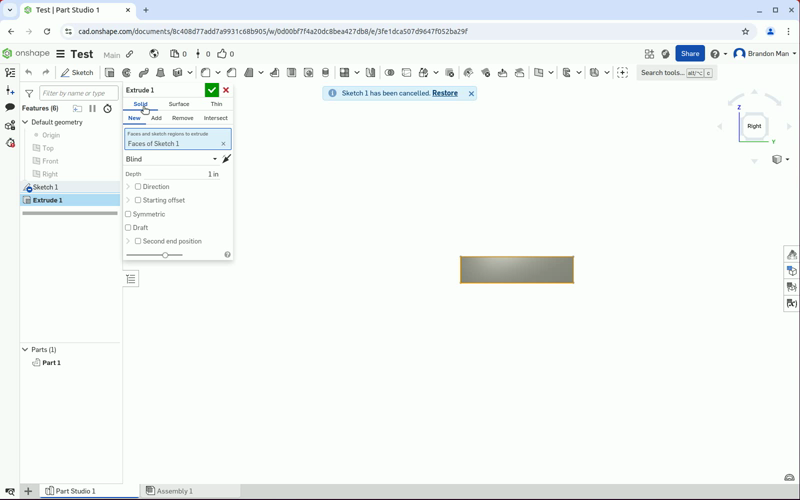
click(143, 106)
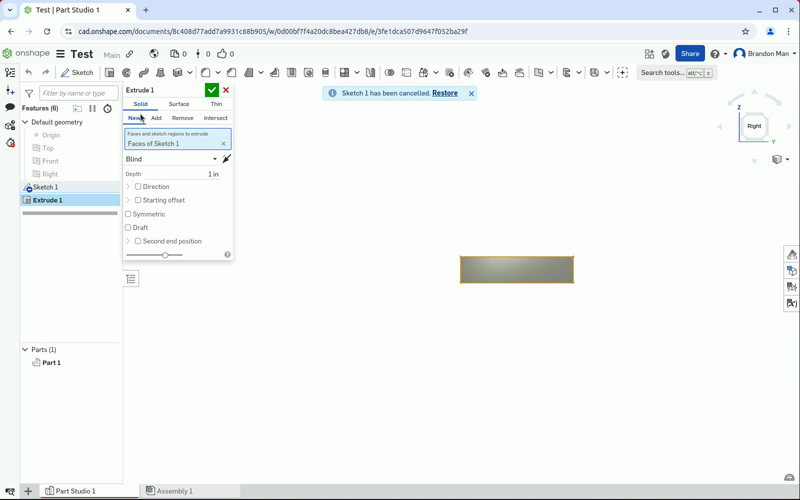
mouse_move(137, 120)
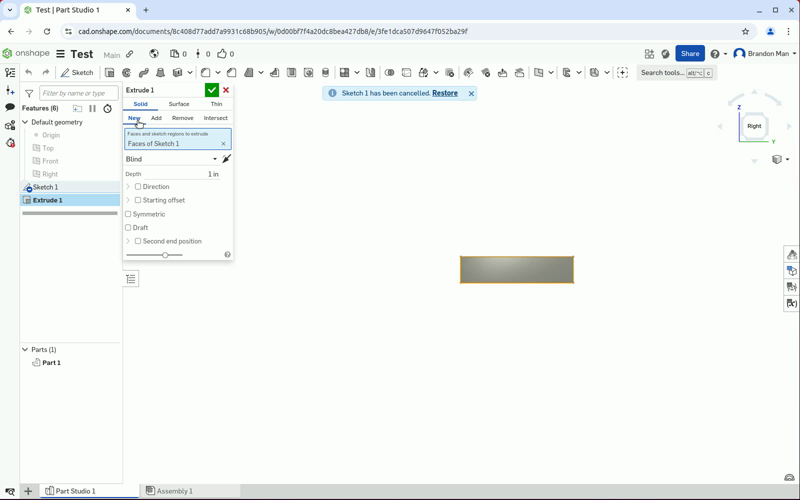
click(137, 120)
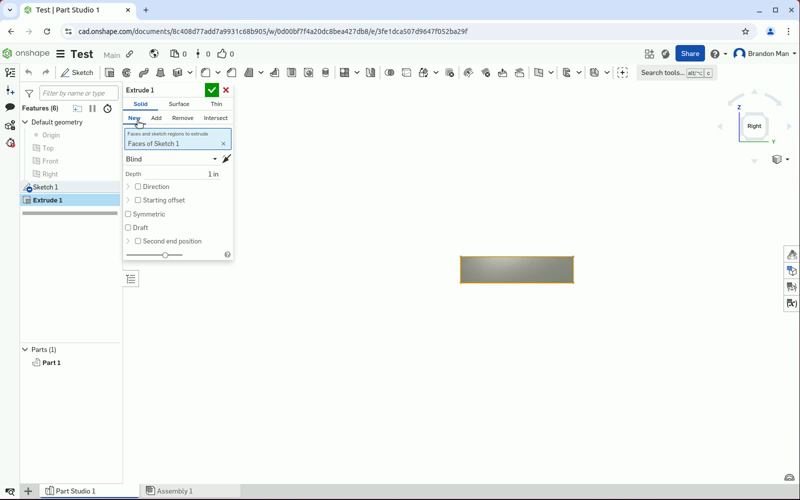
key(tab, 4)
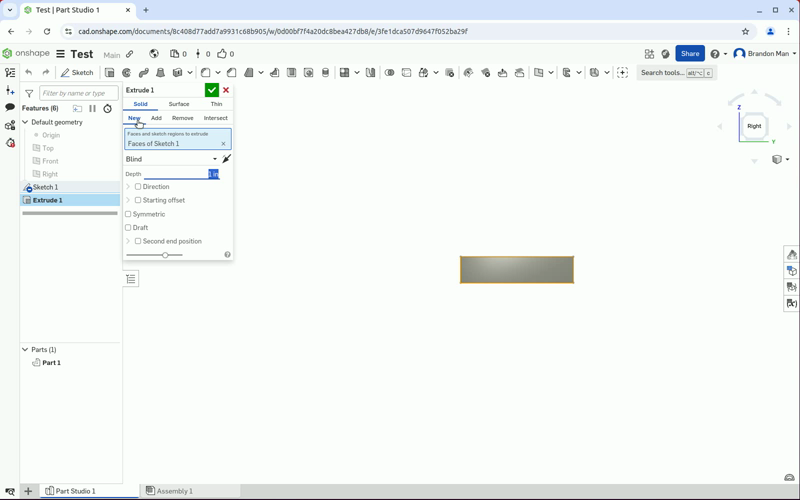
text(0.241)
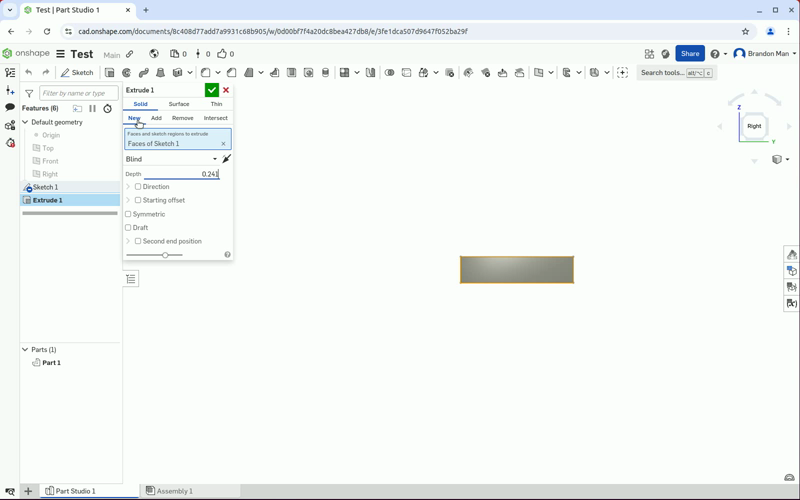
key(enter)
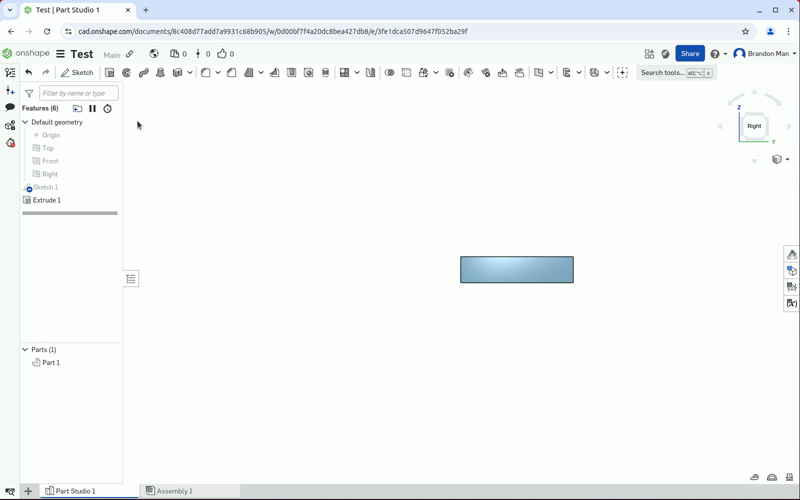
key(shift+h)
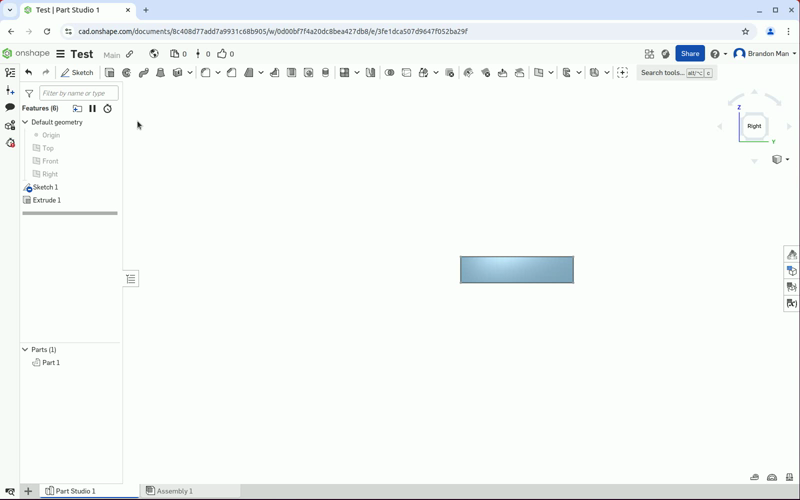
key(shift+h)
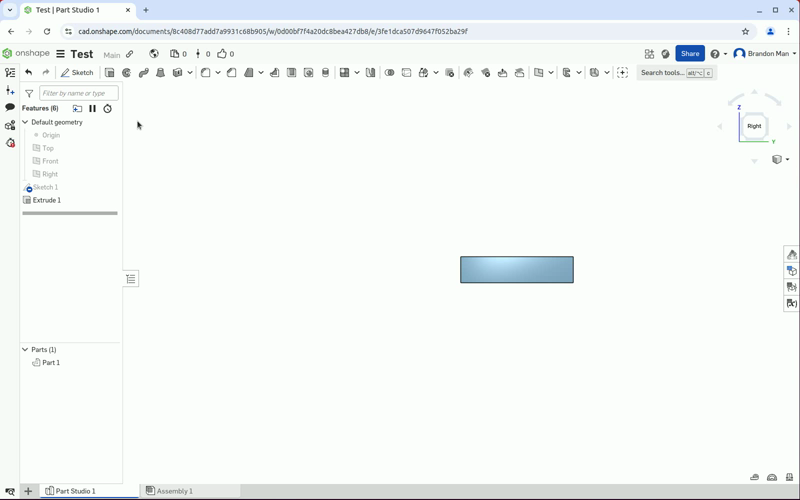
mouse_move(73, 189)
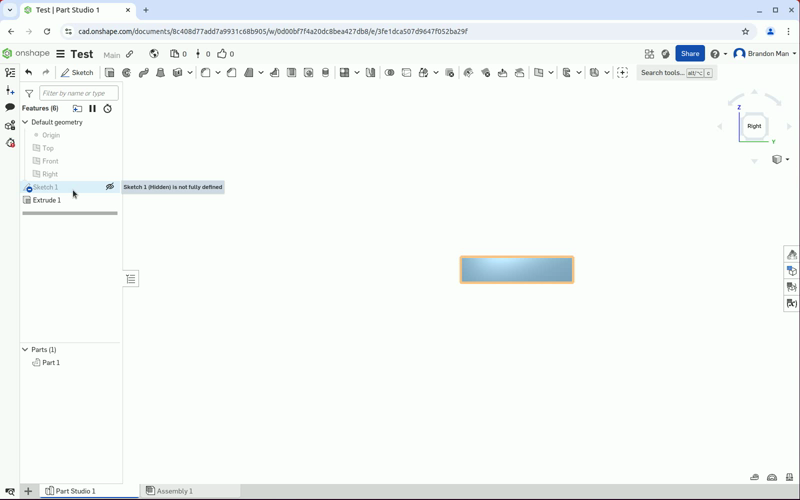
click(73, 189)
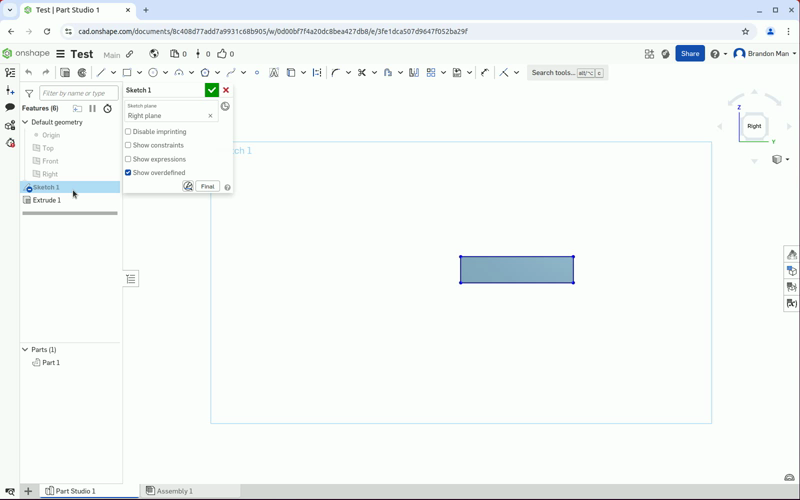
mouse_move(229, 92)
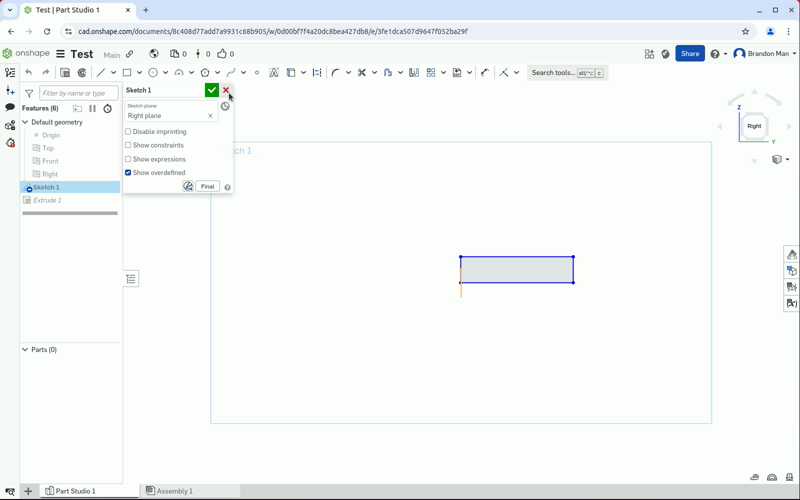
click(229, 92)
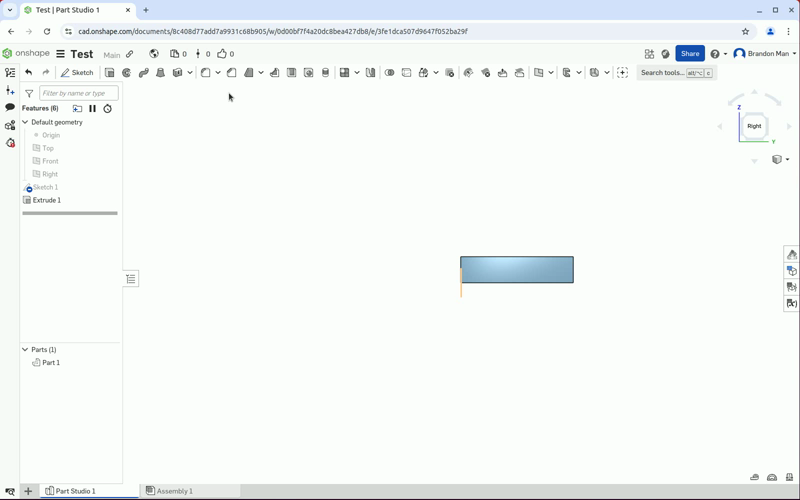
mouse_move(541, 75)
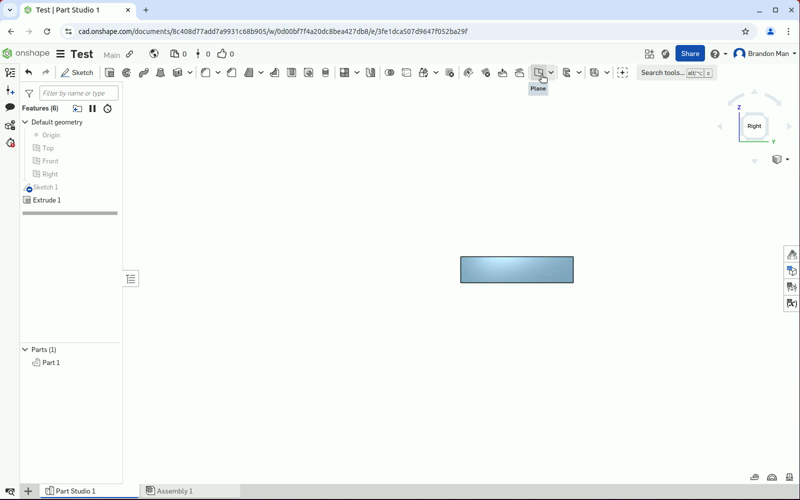
click(541, 75)
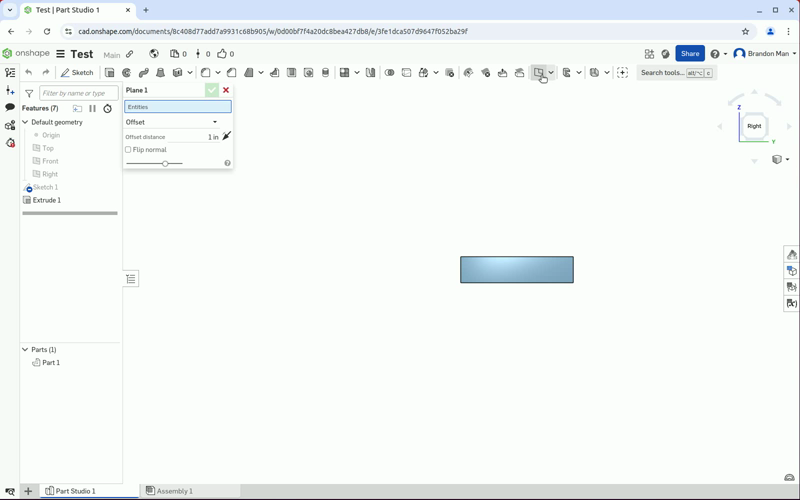
mouse_move(73, 176)
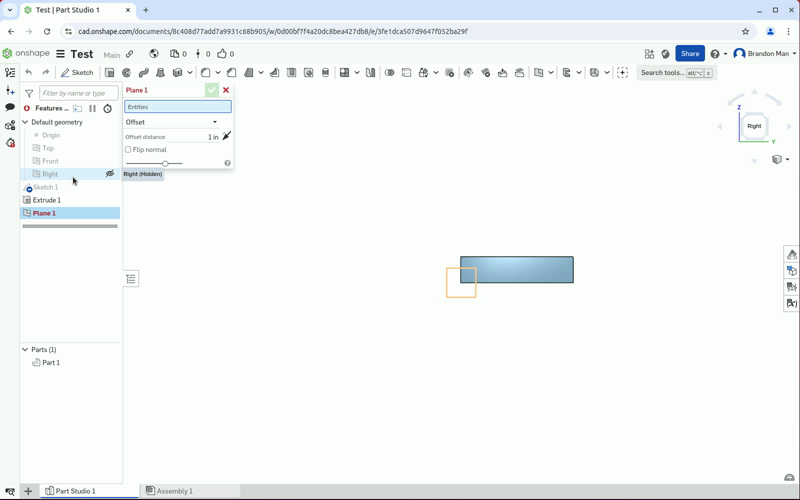
click(73, 176)
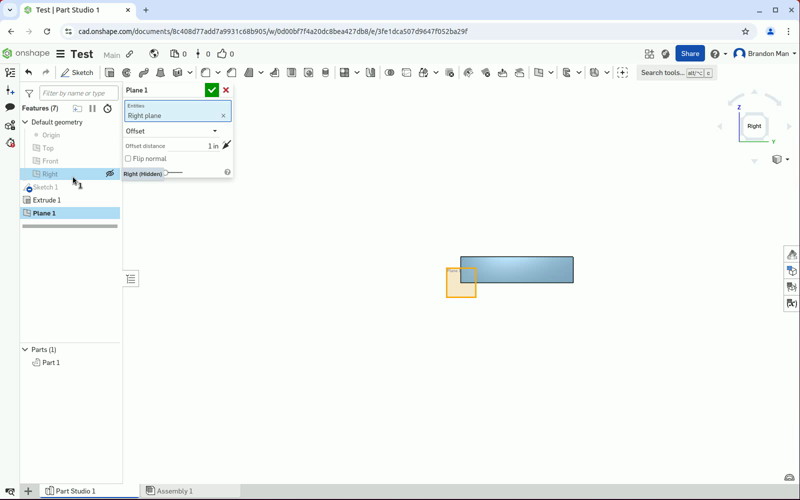
key(tab, 2)
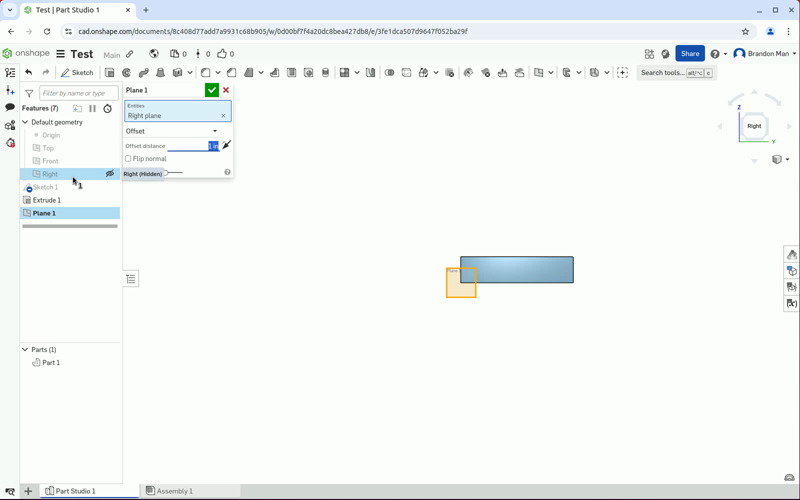
text(0.246)
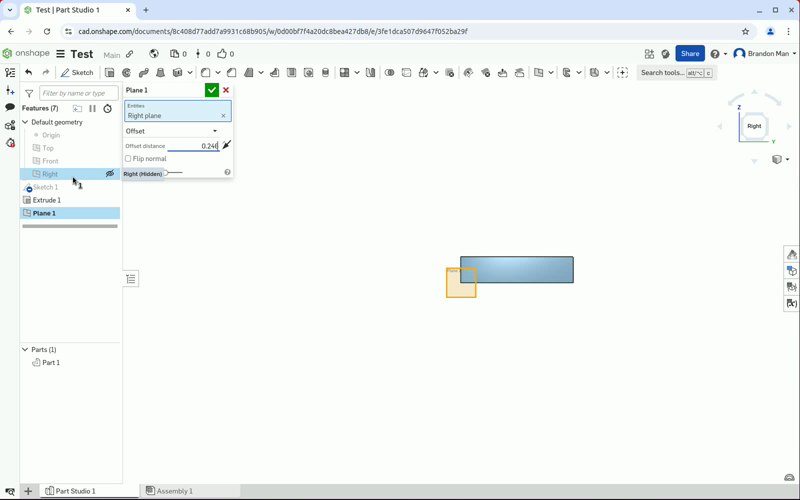
key(enter, 2)
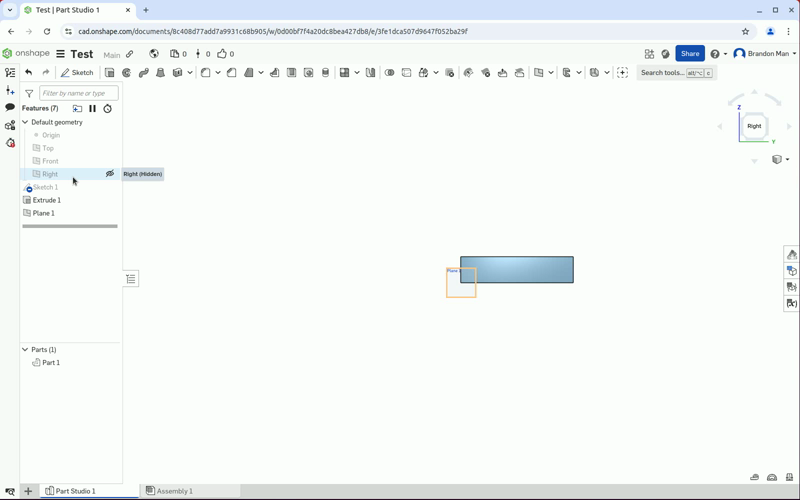
key(shift+s)
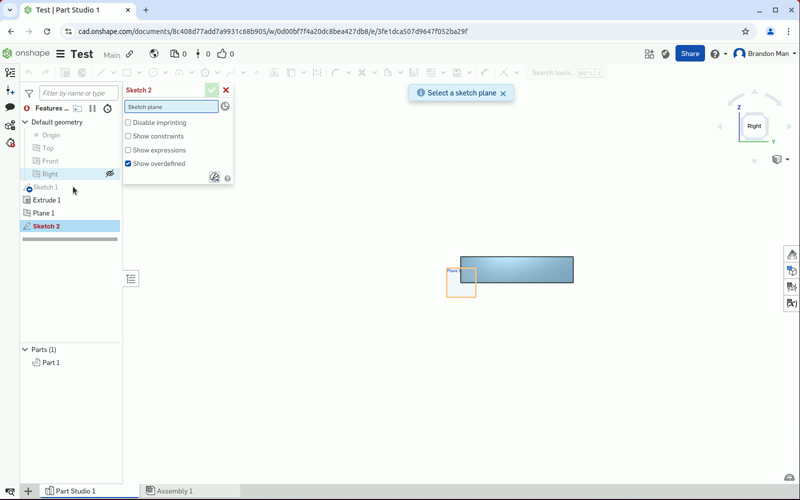
mouse_move(73, 215)
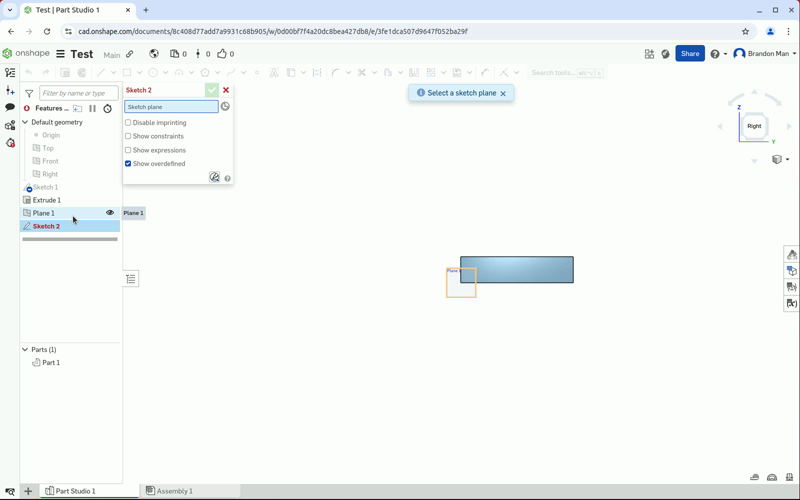
click(73, 215)
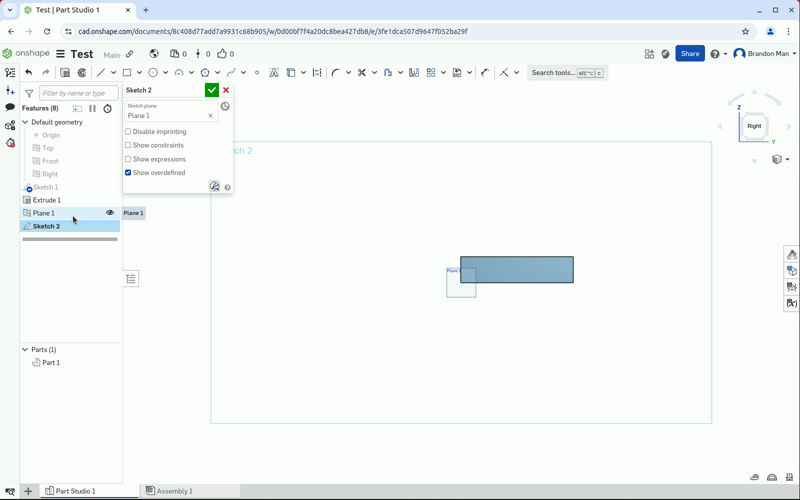
mouse_move(73, 352)
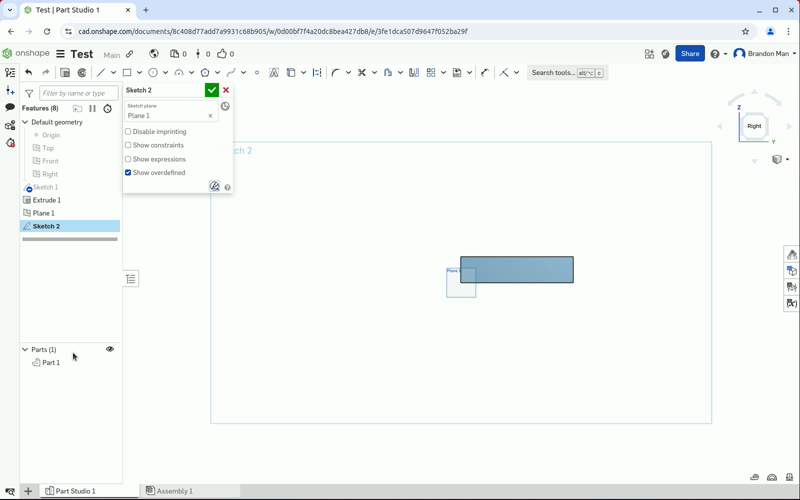
key(y)
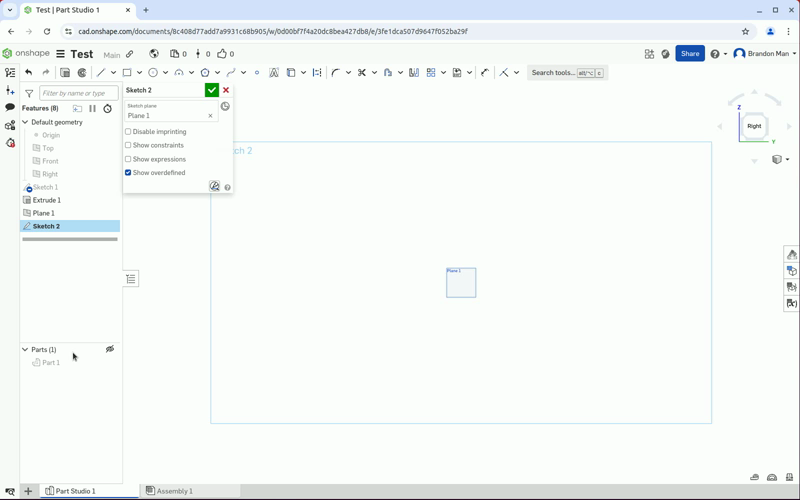
key(c)
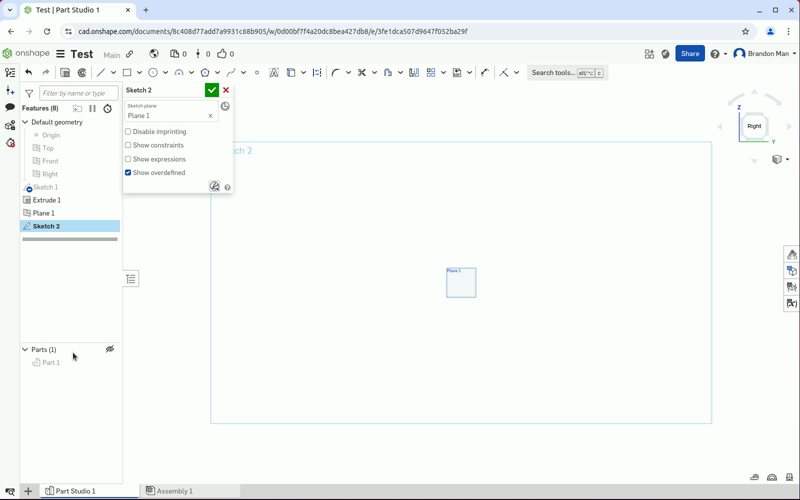
key_down(shift)
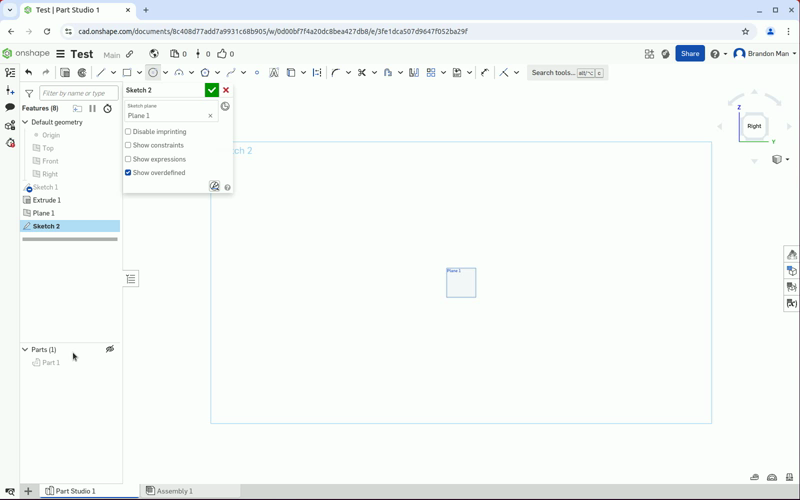
mouse_move(482, 270)
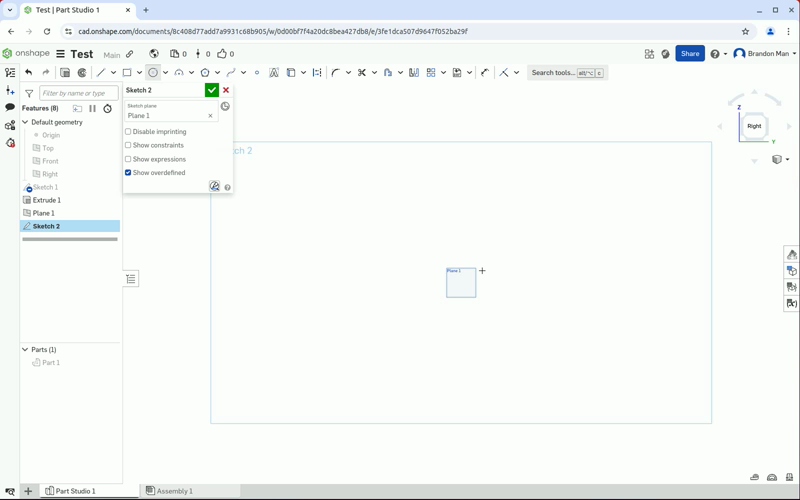
click(482, 270)
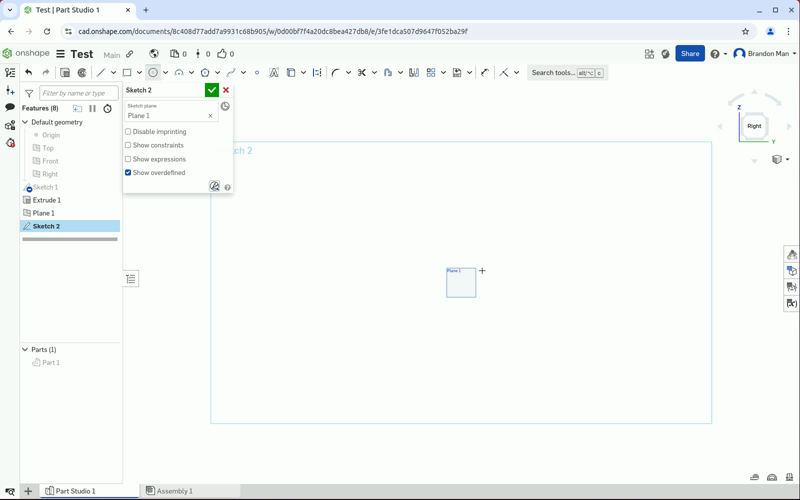
key_up(shift)
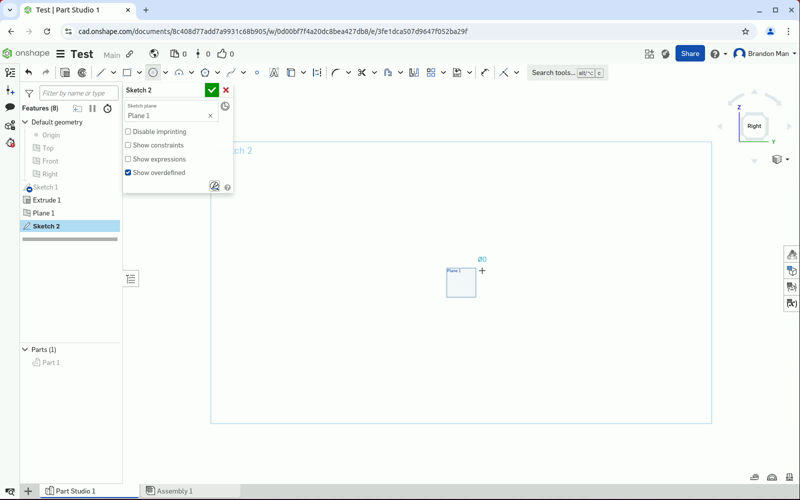
mouse_move(494, 270)
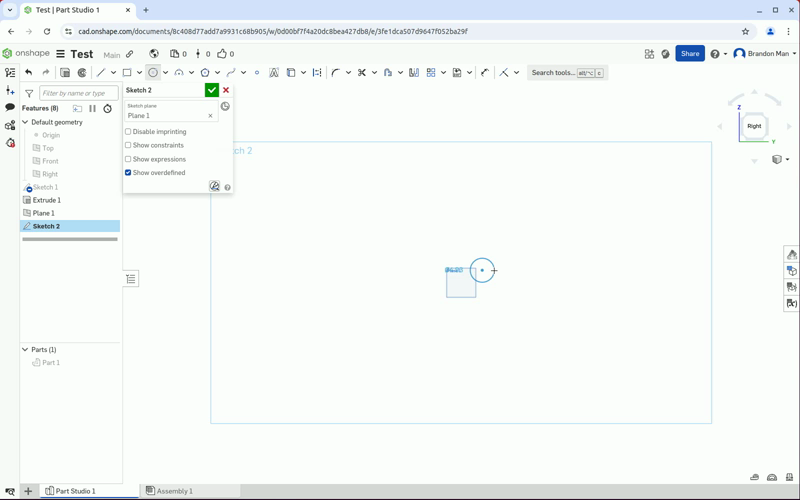
click(494, 270)
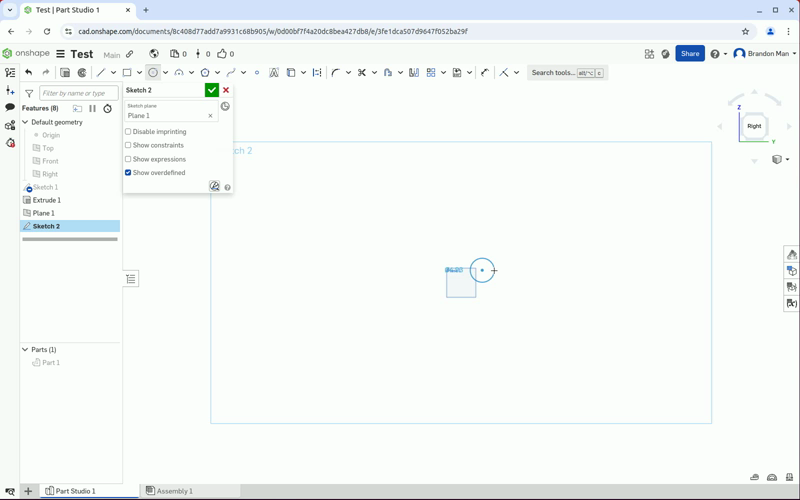
key(esc)
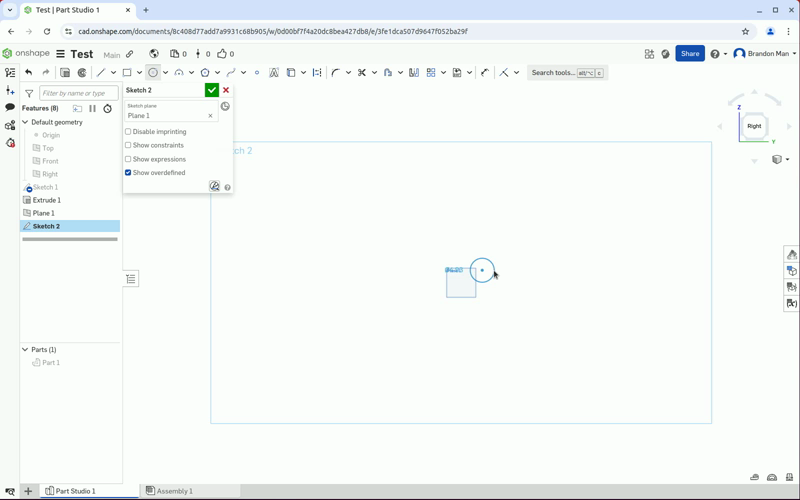
mouse_move(476, 262)
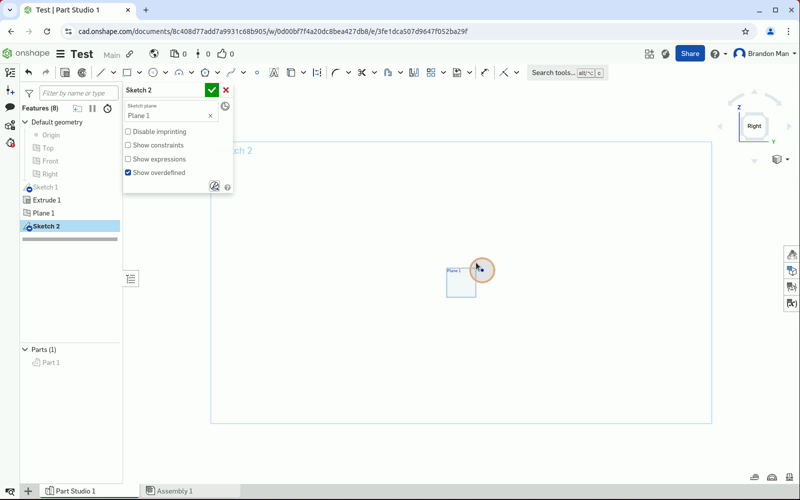
scroll(6)
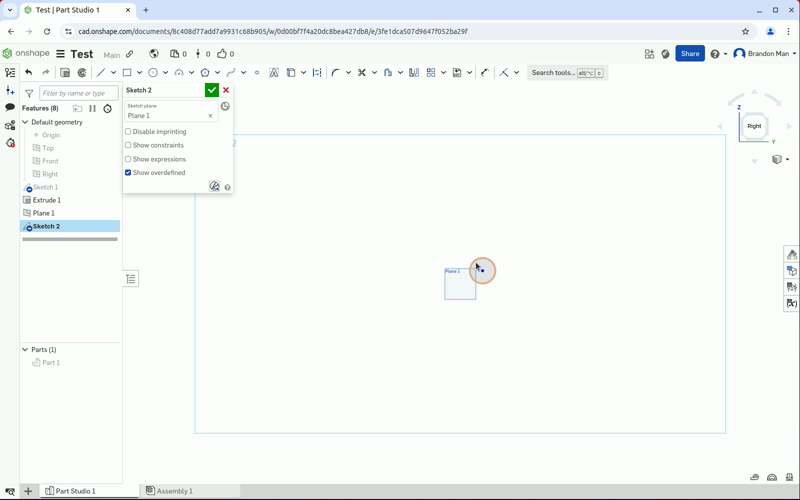
scroll(6)
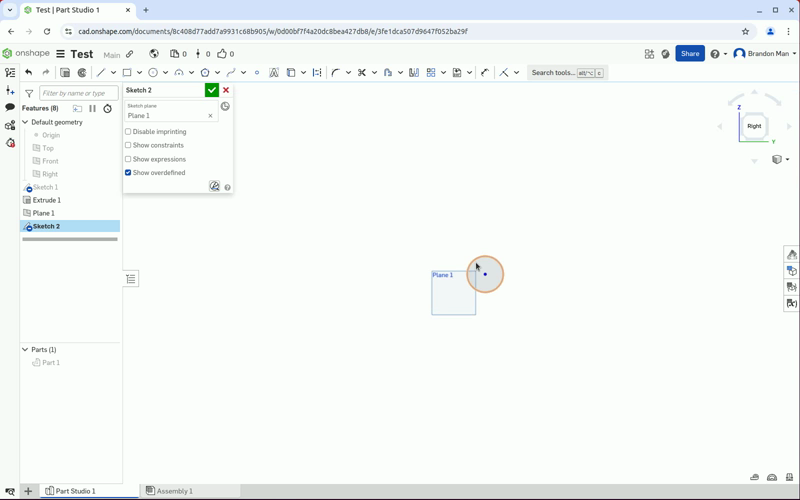
scroll(6)
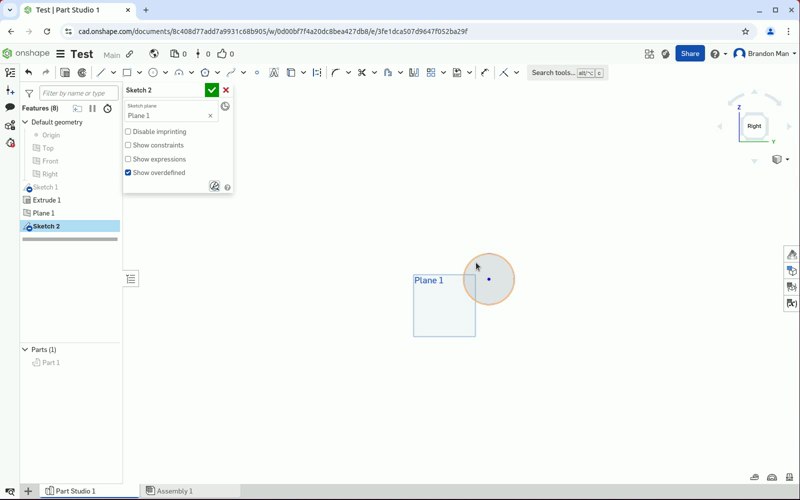
scroll(6)
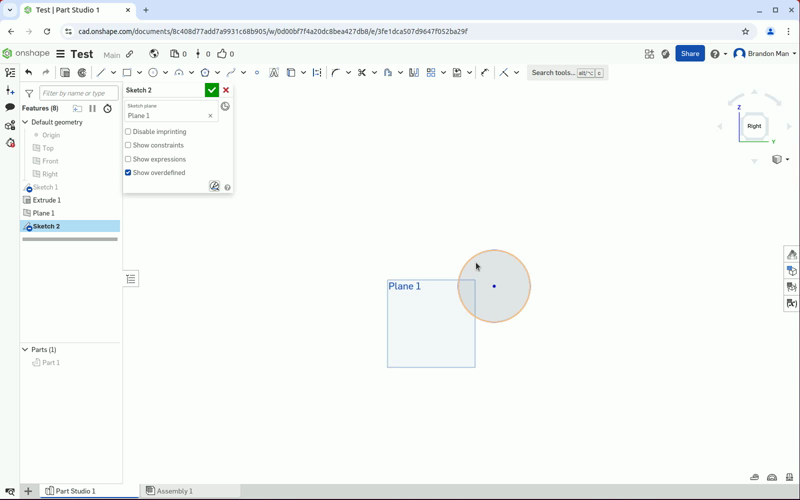
scroll(6)
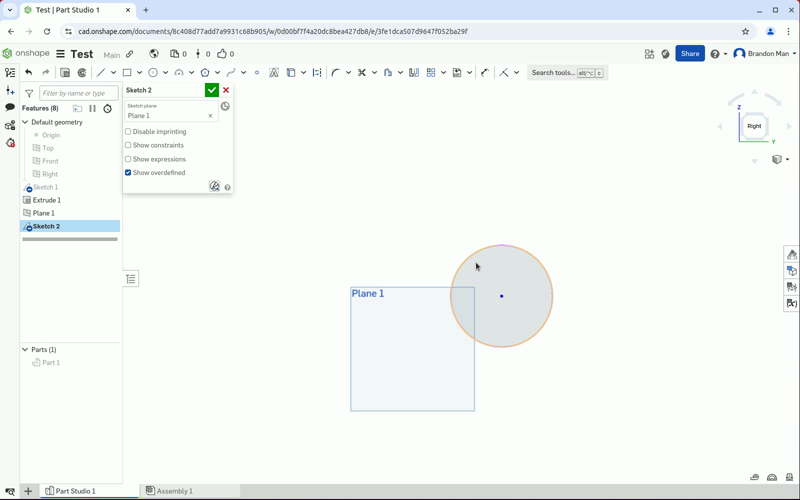
scroll(6)
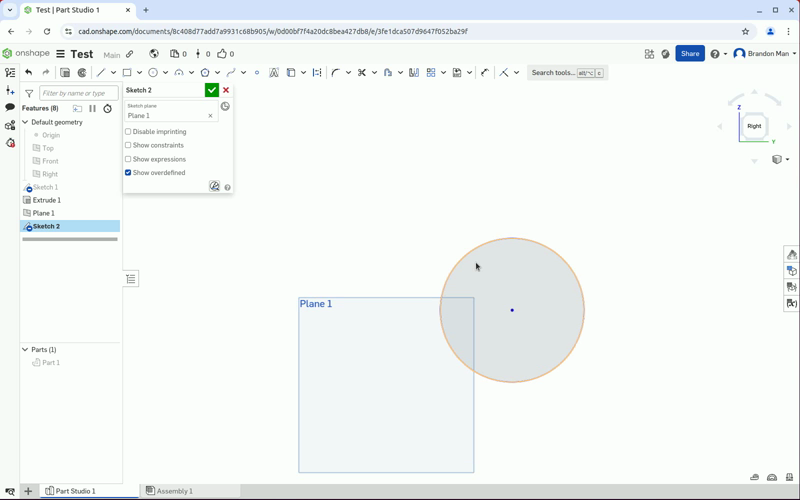
scroll(6)
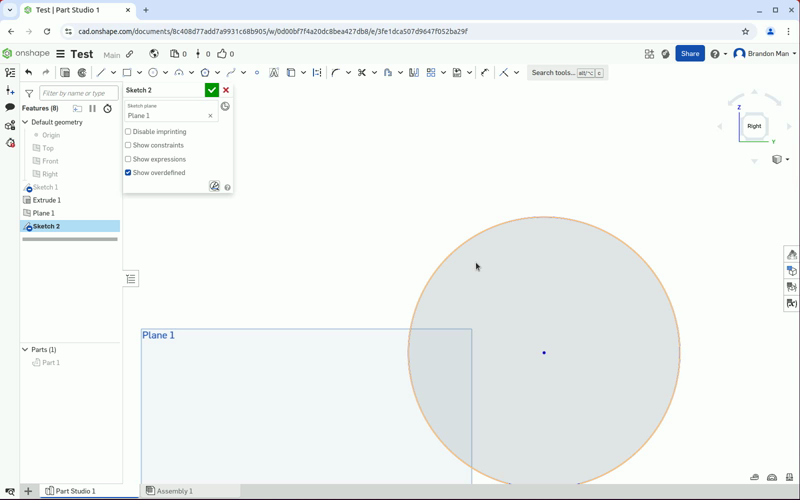
click(476, 262)
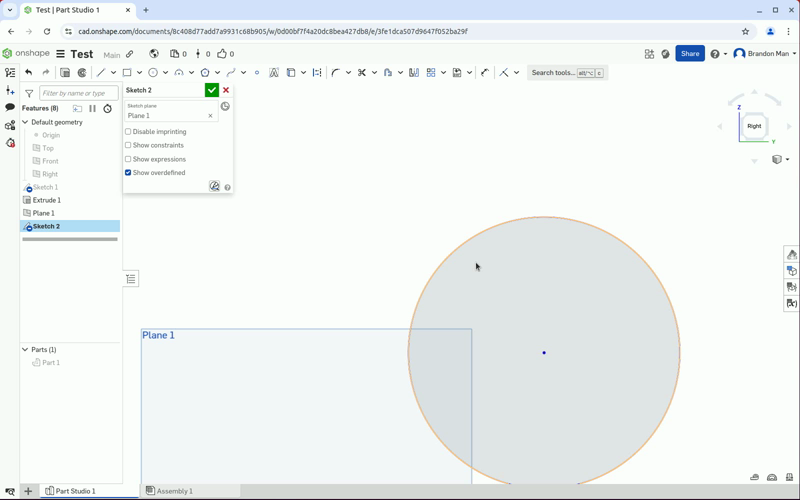
scroll(-6)
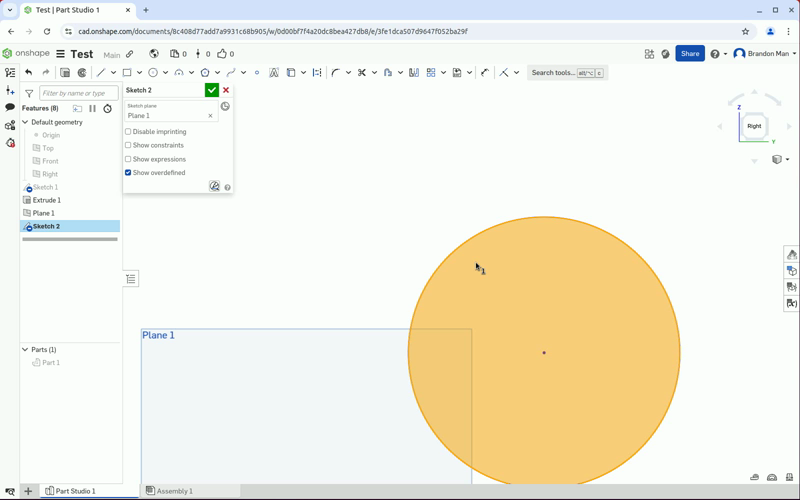
scroll(-6)
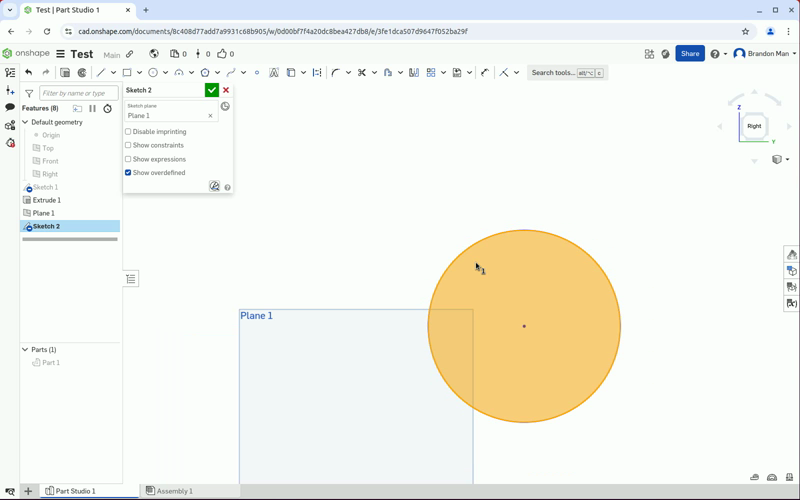
scroll(-6)
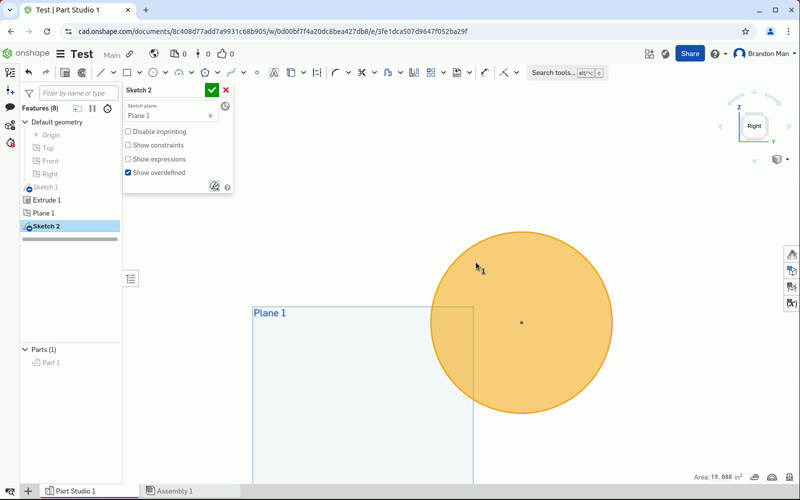
scroll(-6)
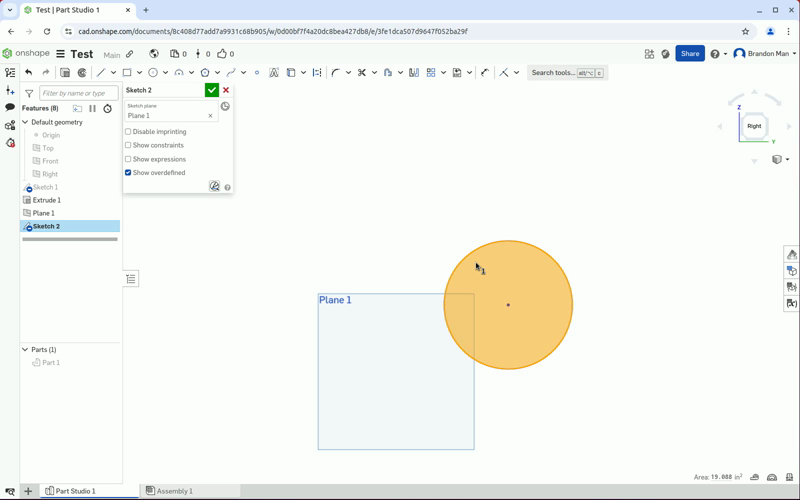
scroll(-6)
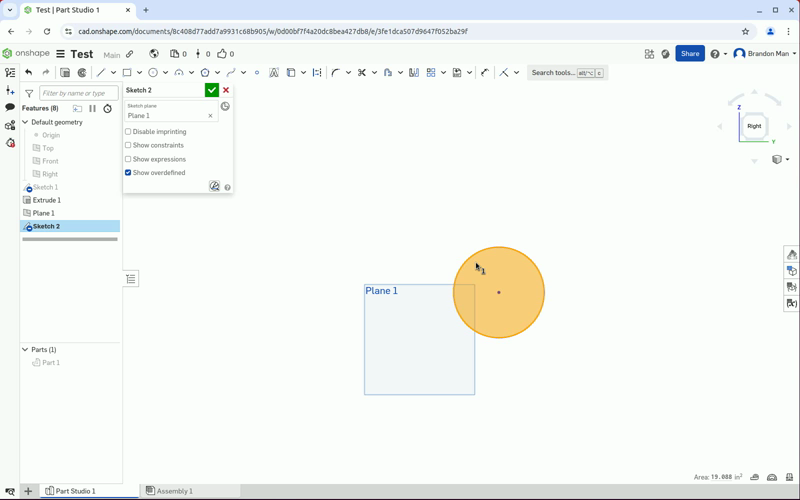
scroll(-6)
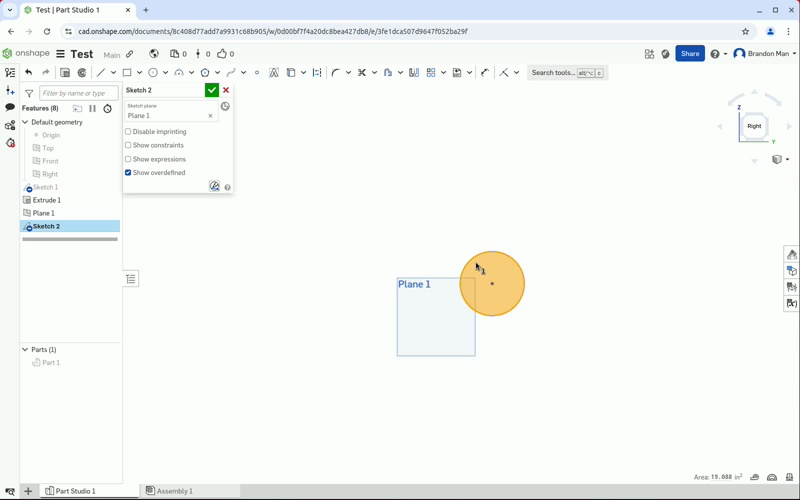
scroll(-6)
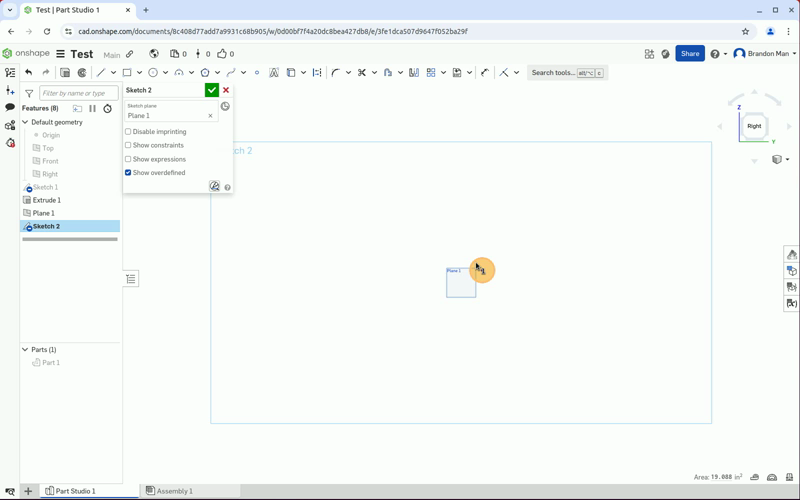
mouse_move(73, 352)
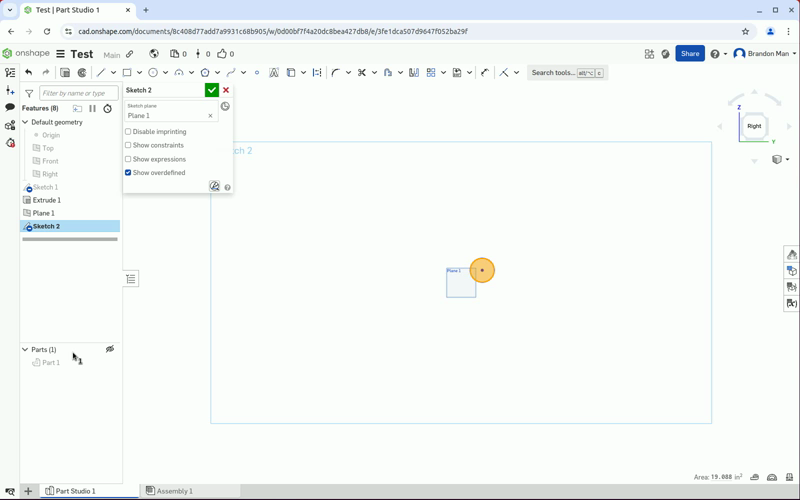
key(shift+y)
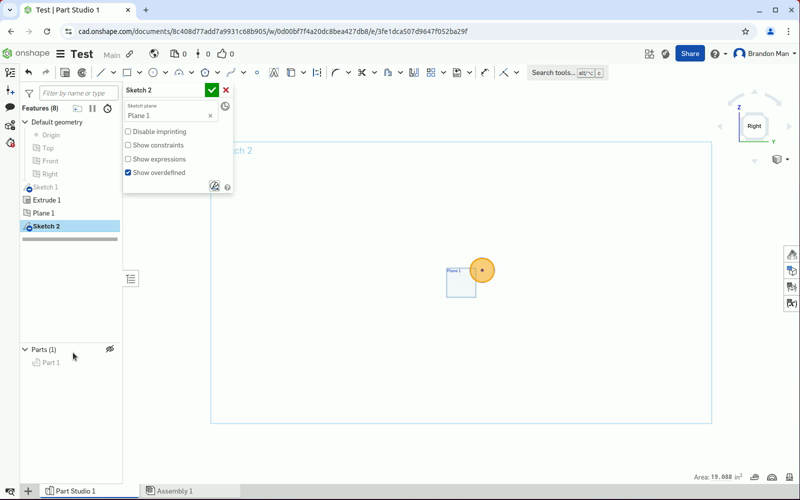
key(shift+e)
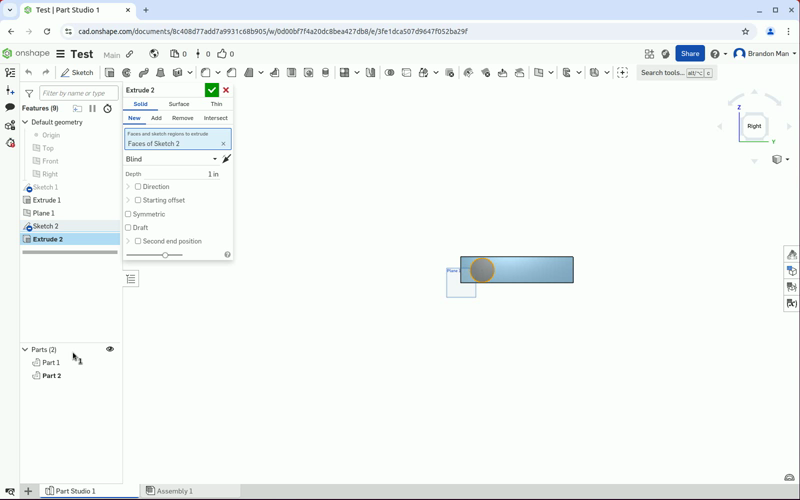
mouse_move(143, 106)
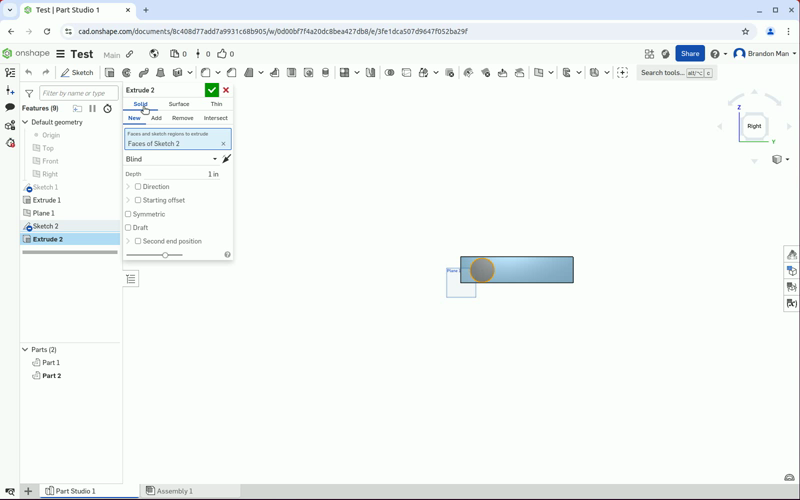
click(143, 106)
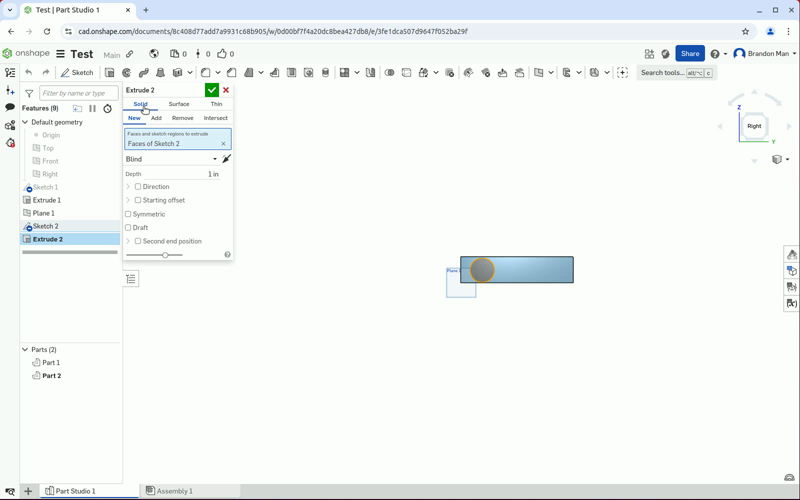
mouse_move(137, 120)
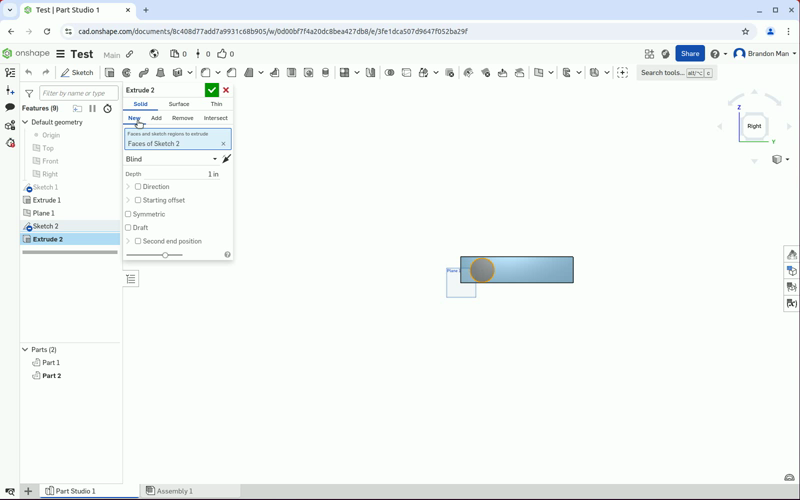
click(137, 120)
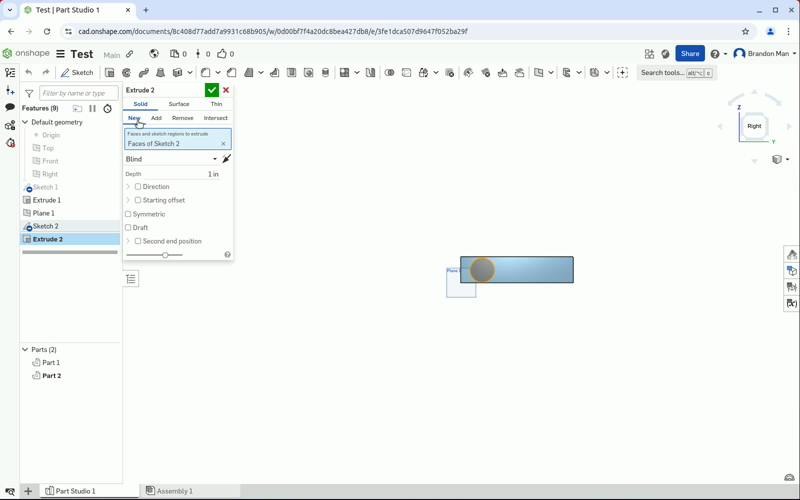
key(tab, 4)
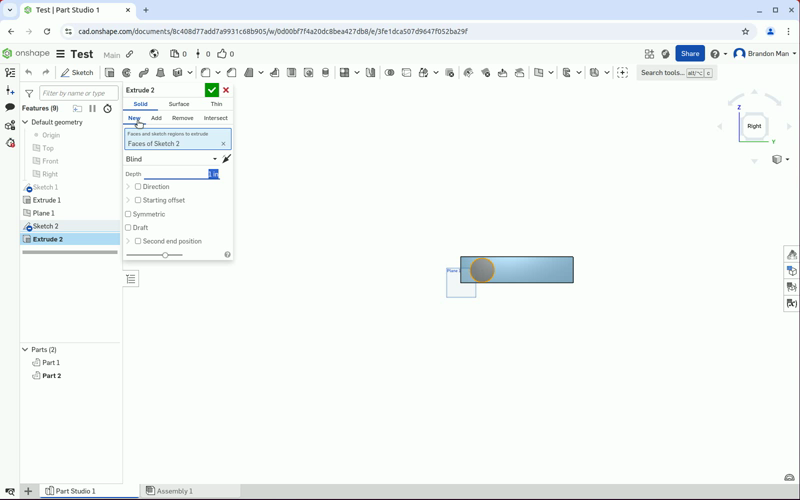
text(1.444)
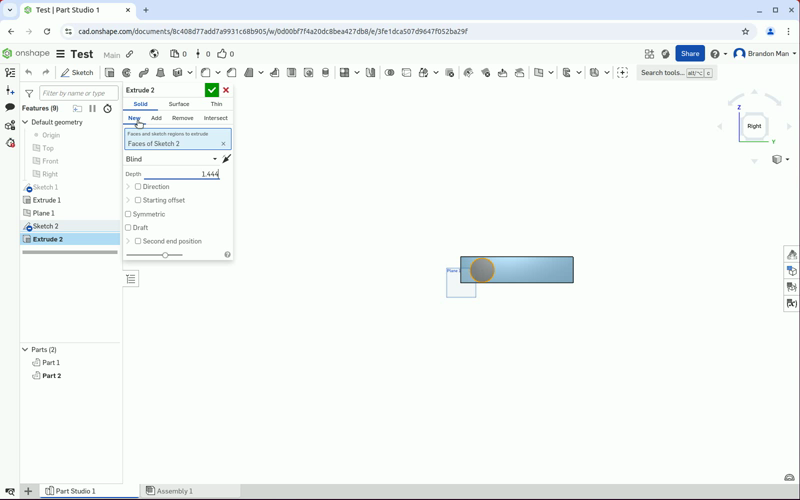
key(tab, 3)
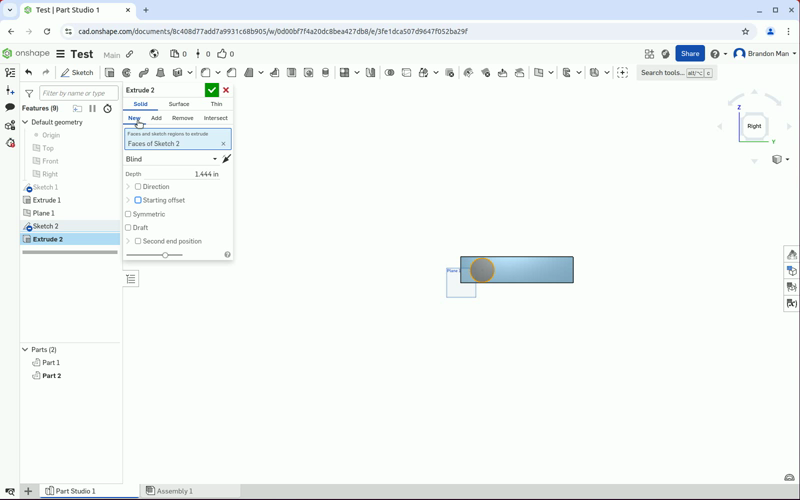
key(tab, 2)
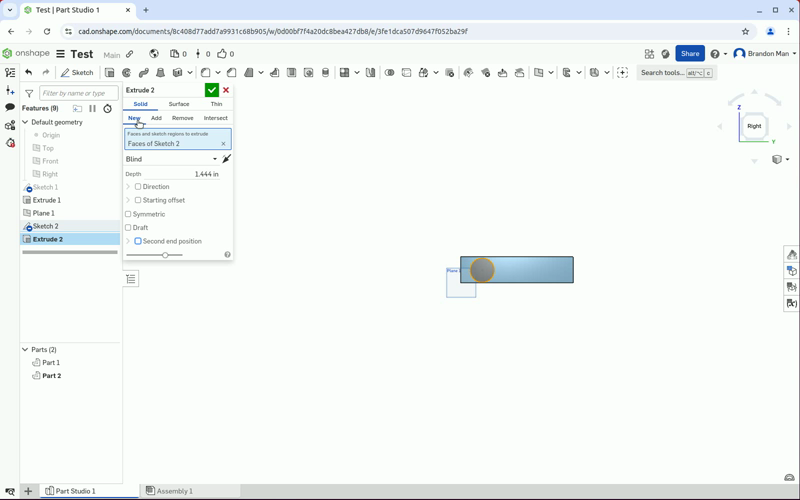
key(space)
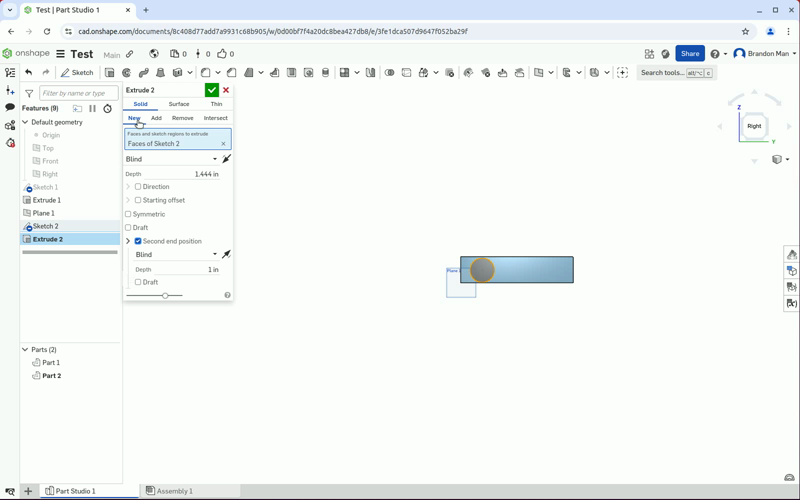
key(tab, 3)
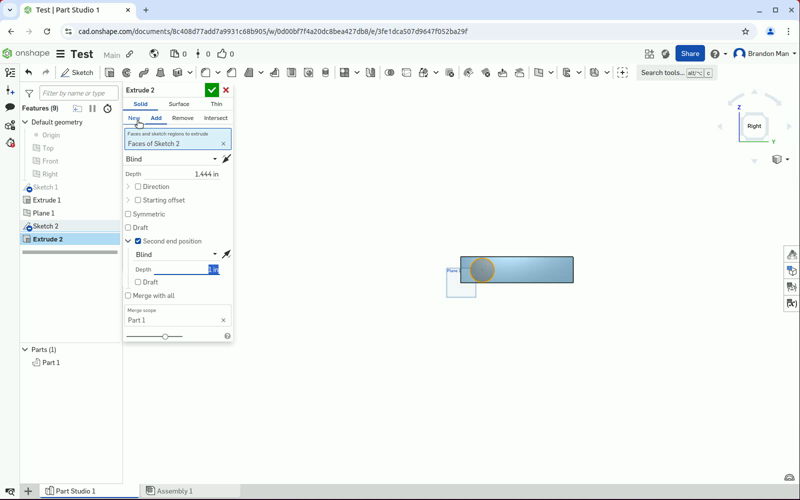
text(1.444)
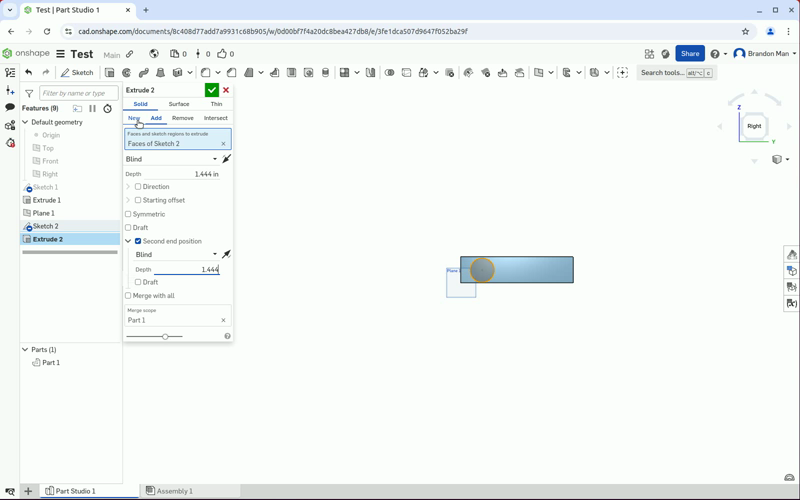
key(enter)
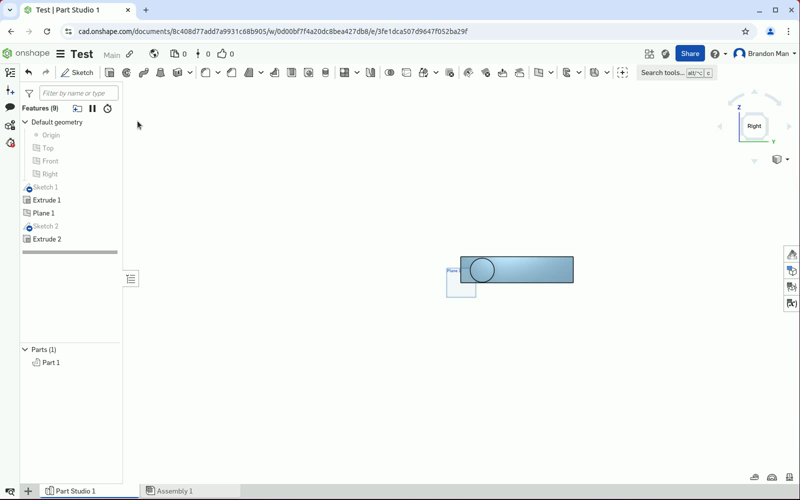
key(shift+h)
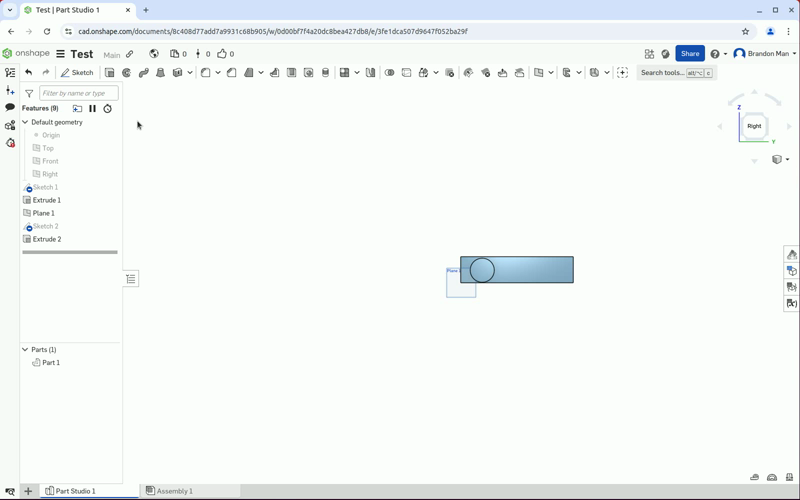
key(shift+h)
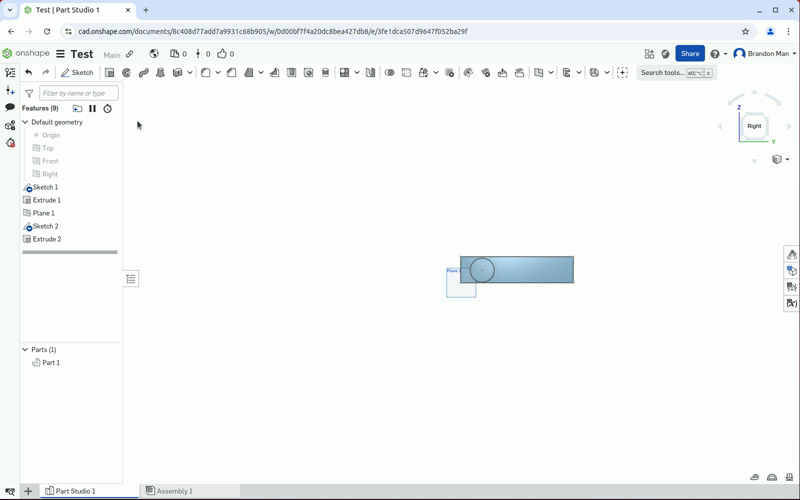
key(shift+7)
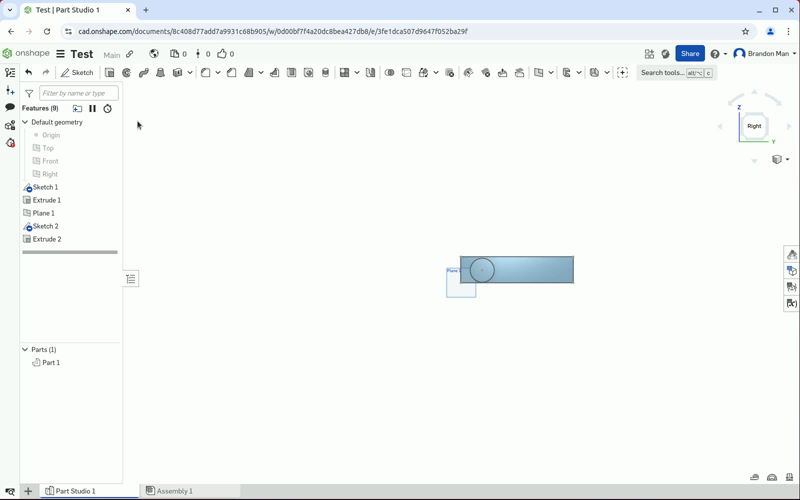
key(right, 2)
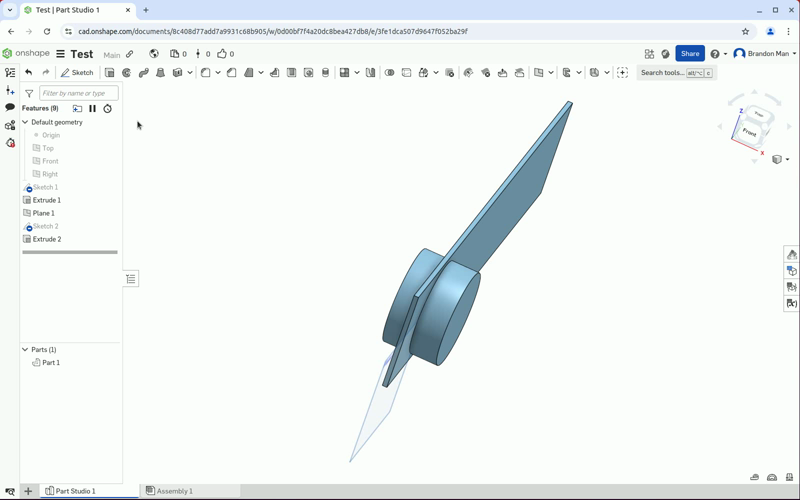
key(down, 2)
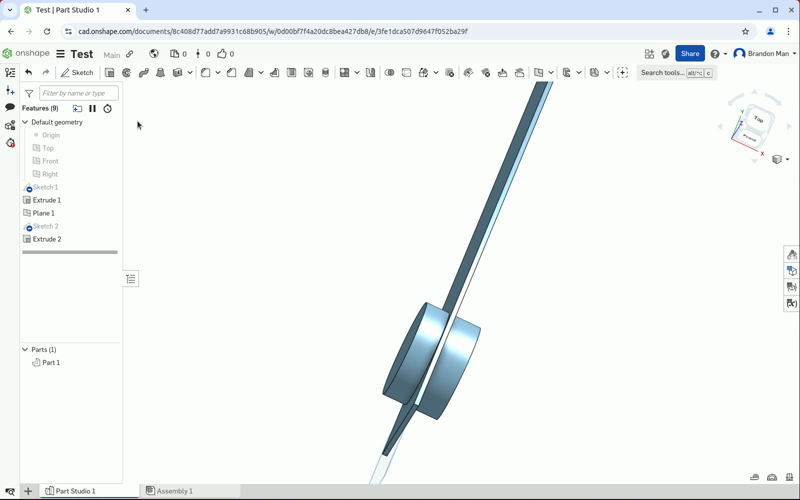
key(up, 2)
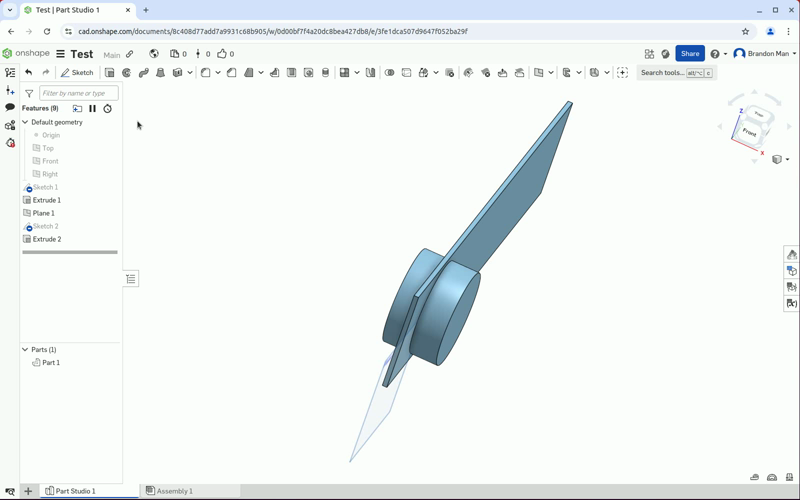
key(left, 2)
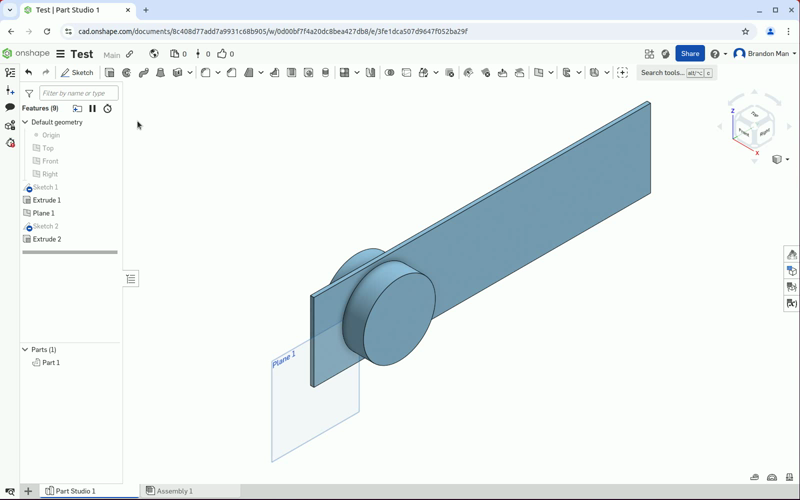
mouse_move(73, 189)
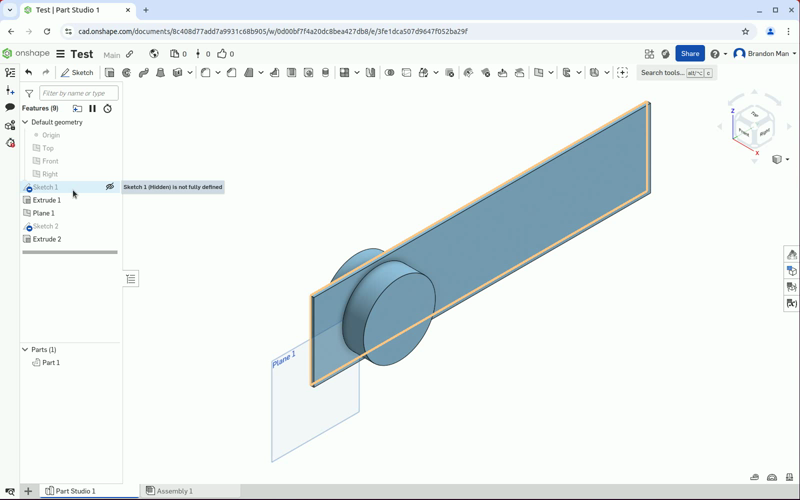
click(73, 189)